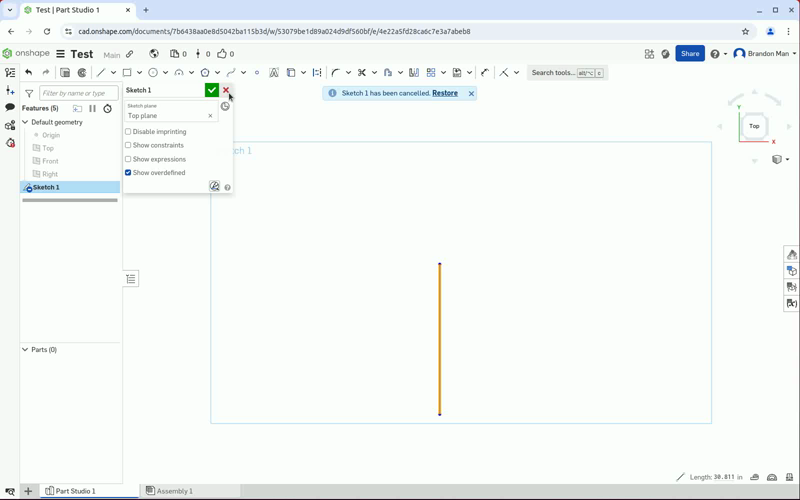
key(shift+h)
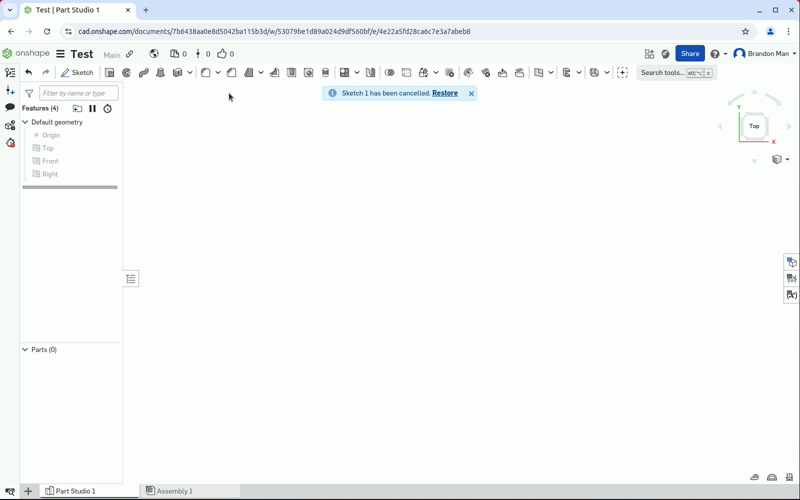
mouse_move(73, 352)
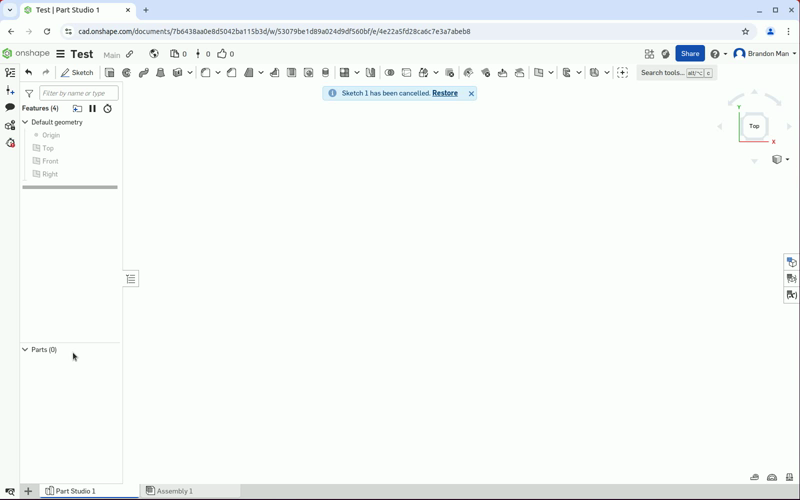
key(y)
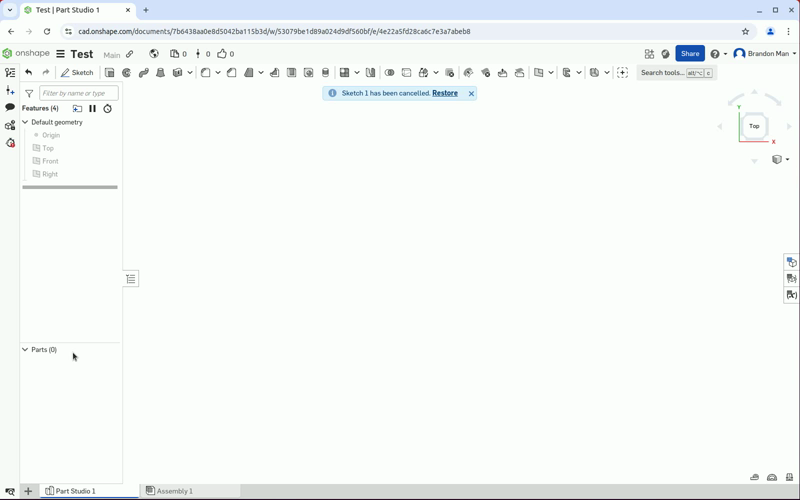
key(shift+p)
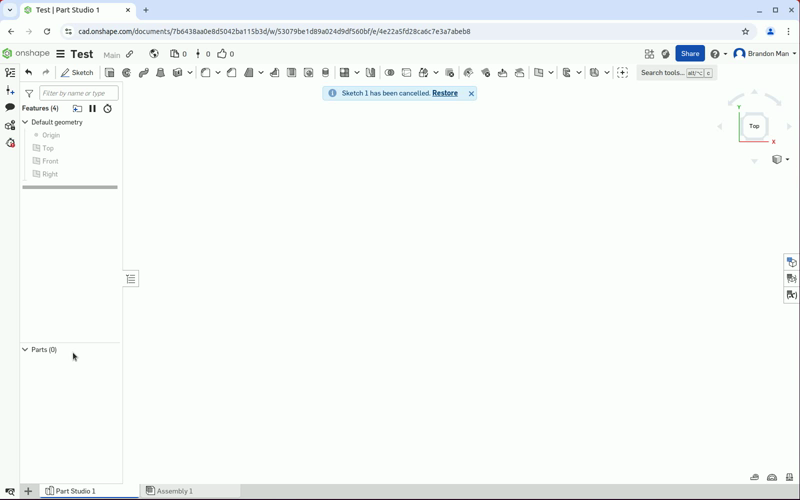
key(space)
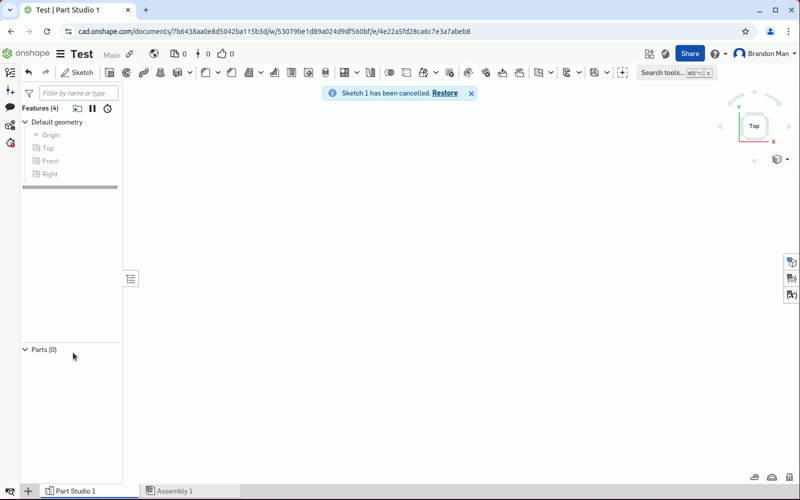
key_down(shift)
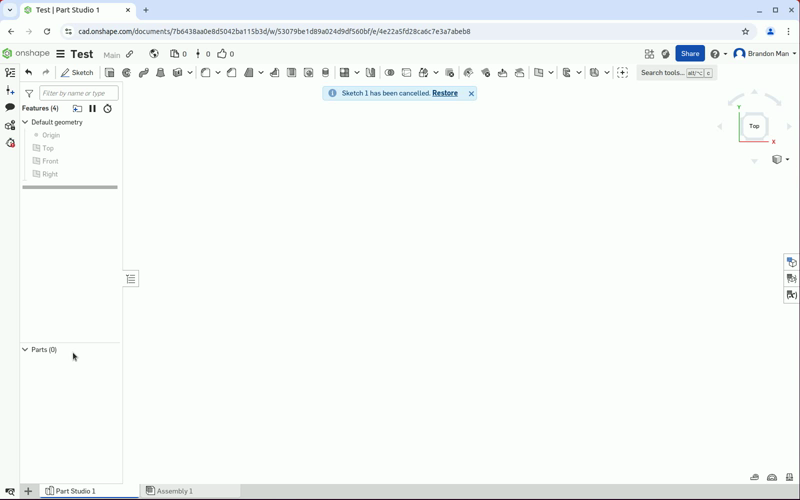
key(up)
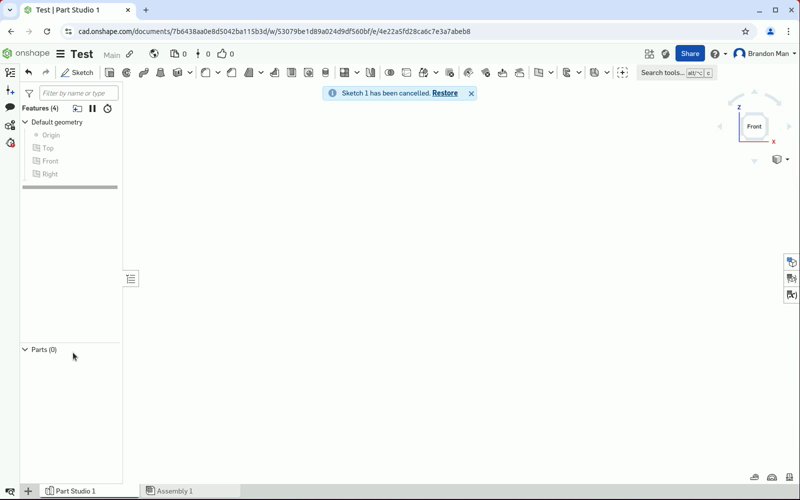
key_up(shift)
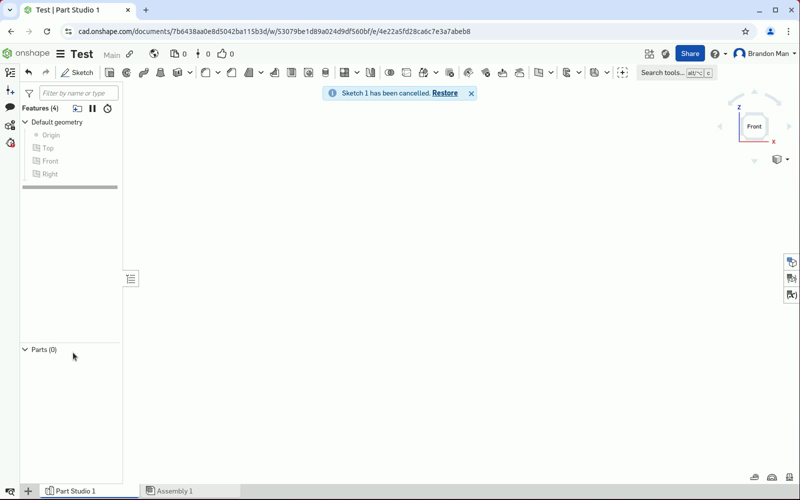
mouse_move(73, 352)
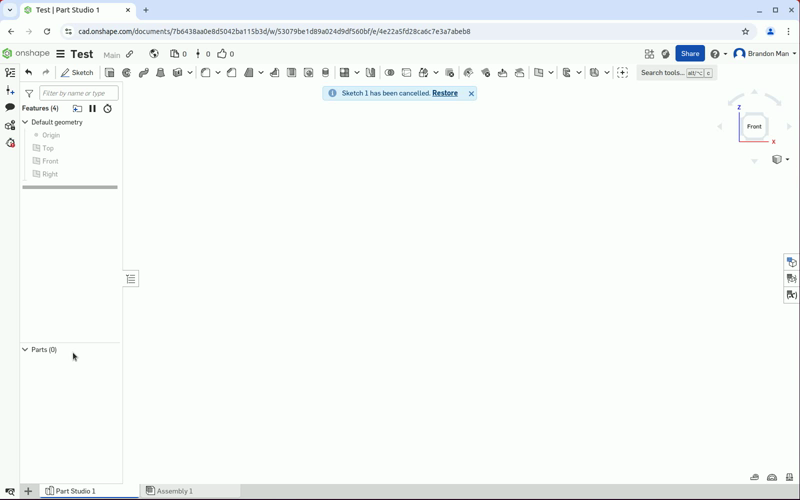
key(shift+y)
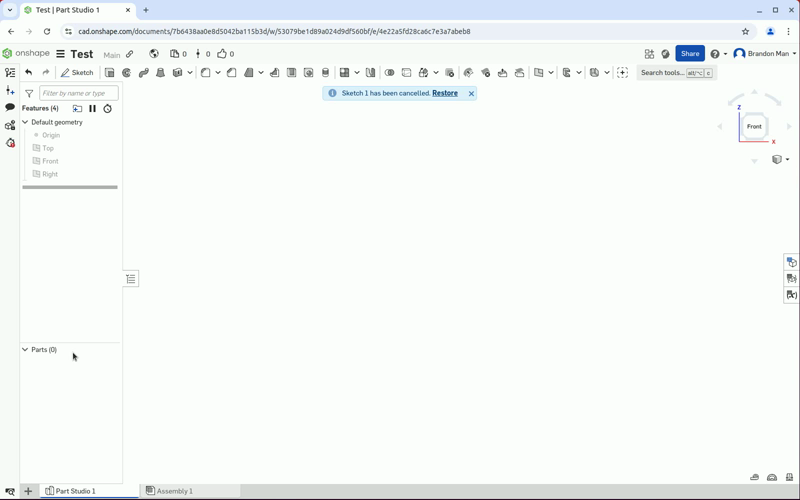
key(shift+s)
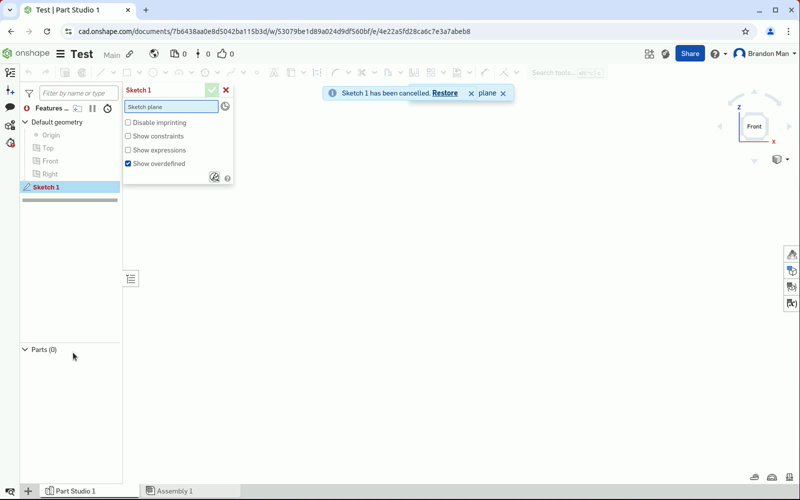
mouse_move(73, 163)
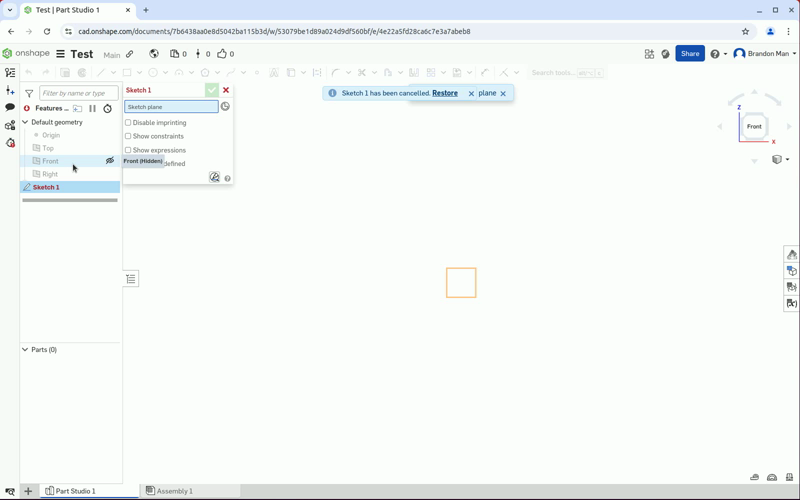
click(73, 163)
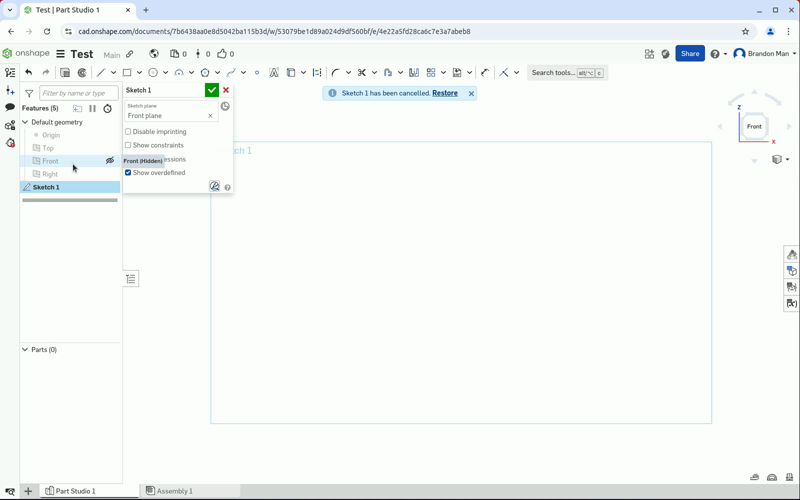
mouse_move(73, 352)
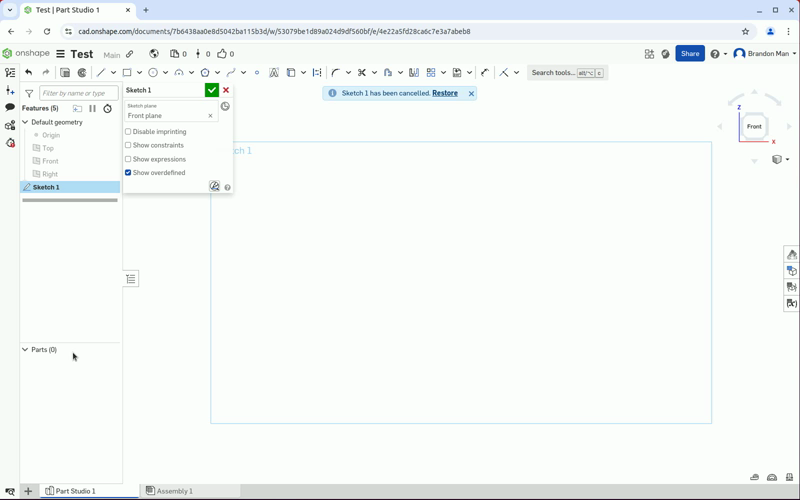
key(y)
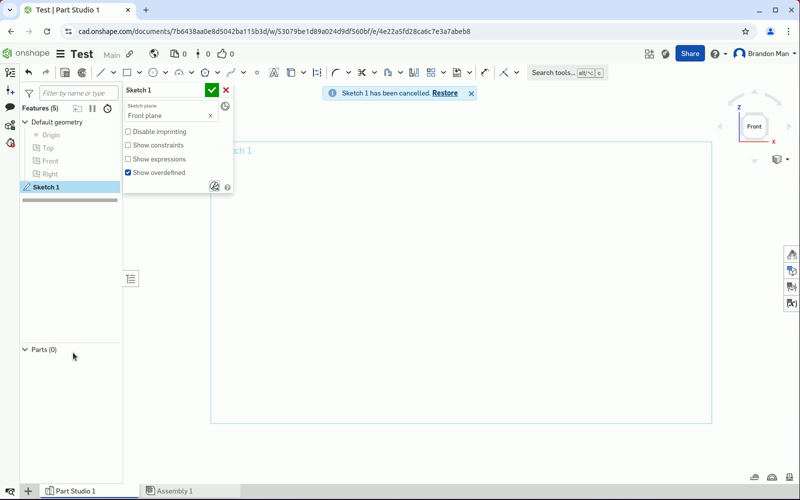
key(l)
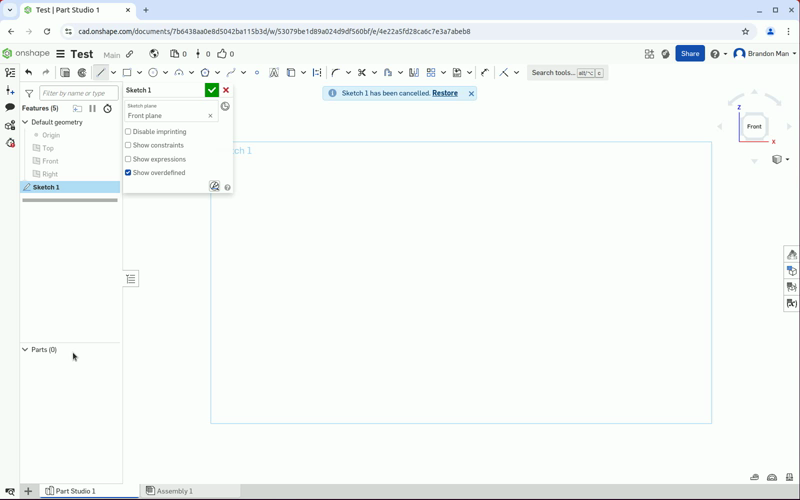
key_down(shift)
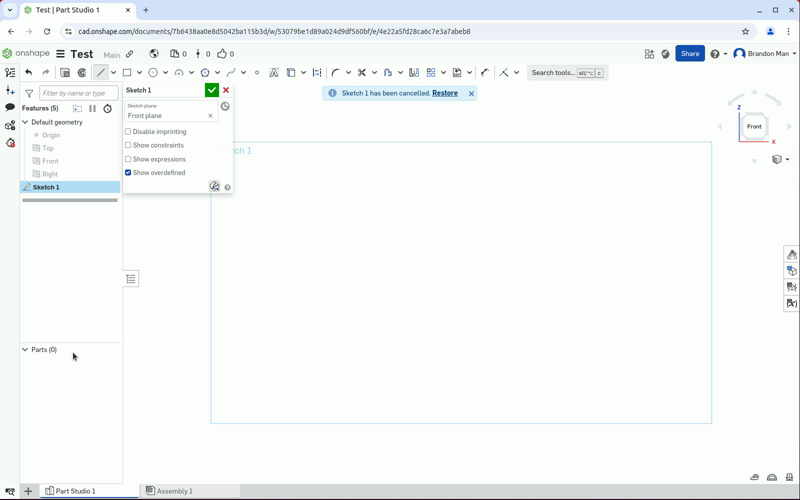
mouse_move(460, 226)
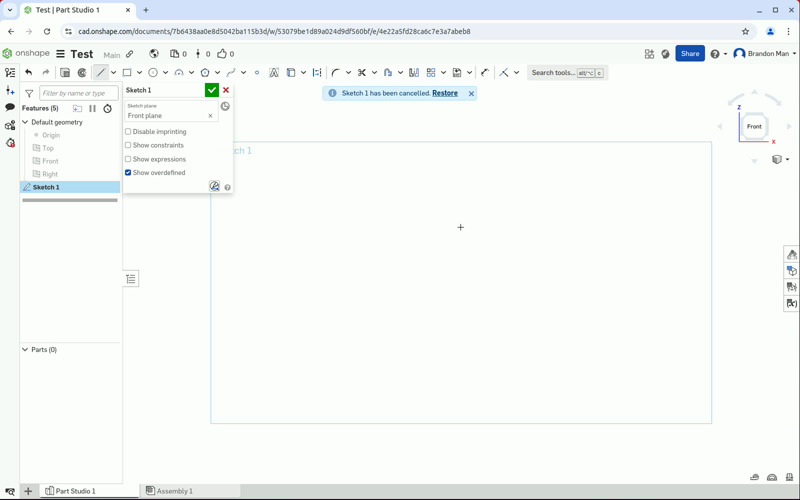
click(460, 226)
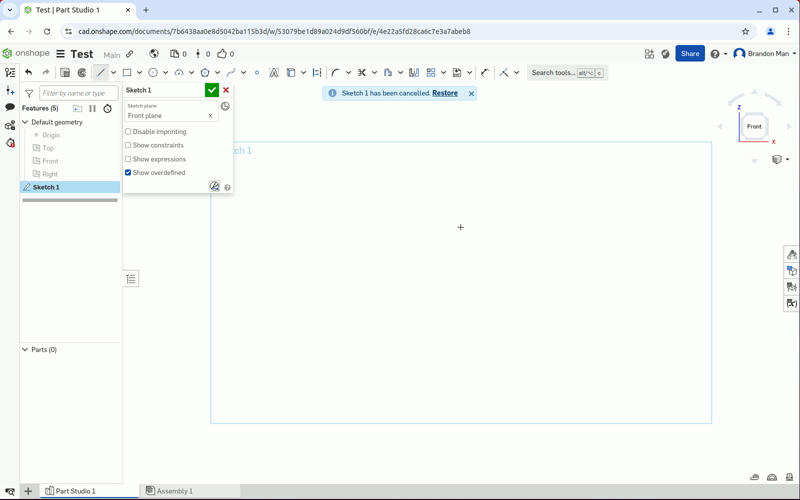
key_up(shift)
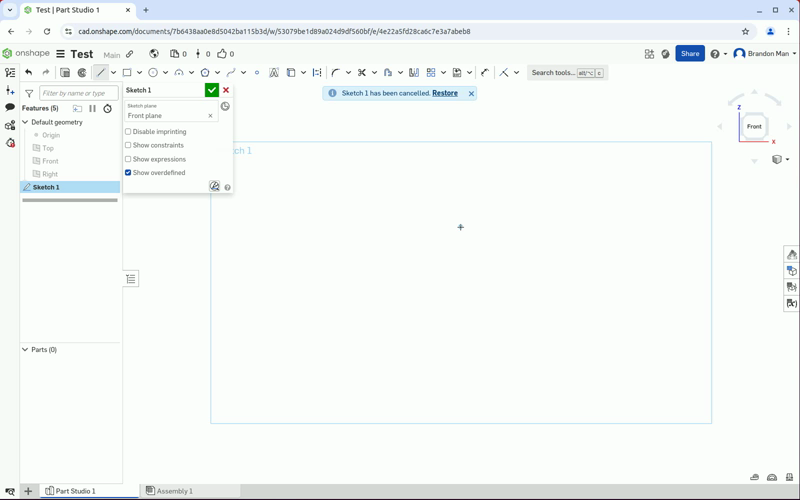
key_down(shift)
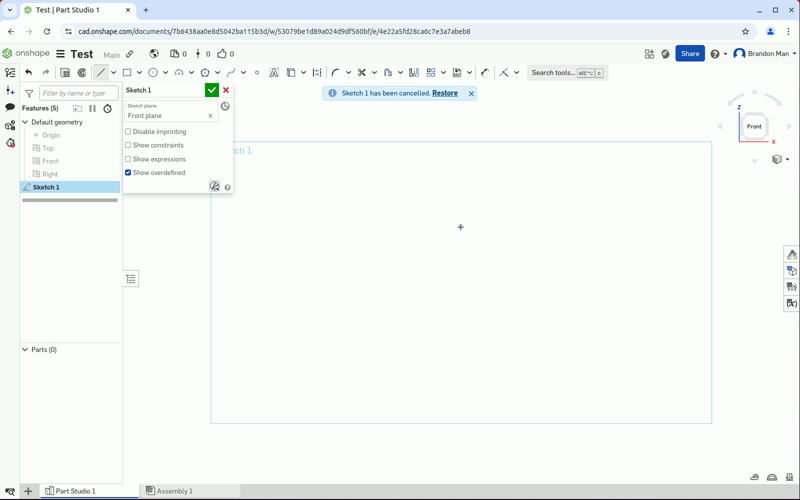
mouse_move(510, 310)
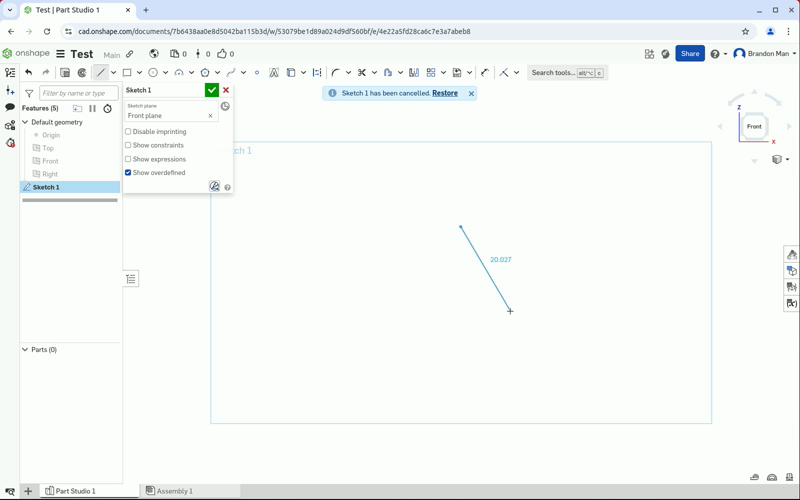
click(510, 310)
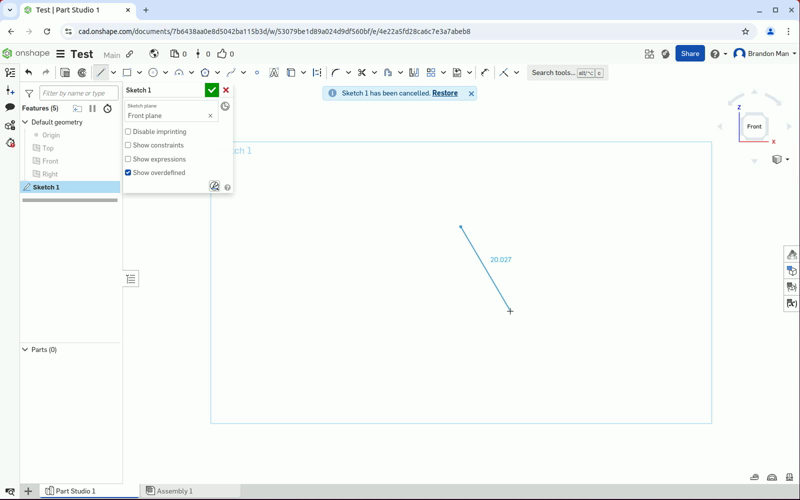
key_up(shift)
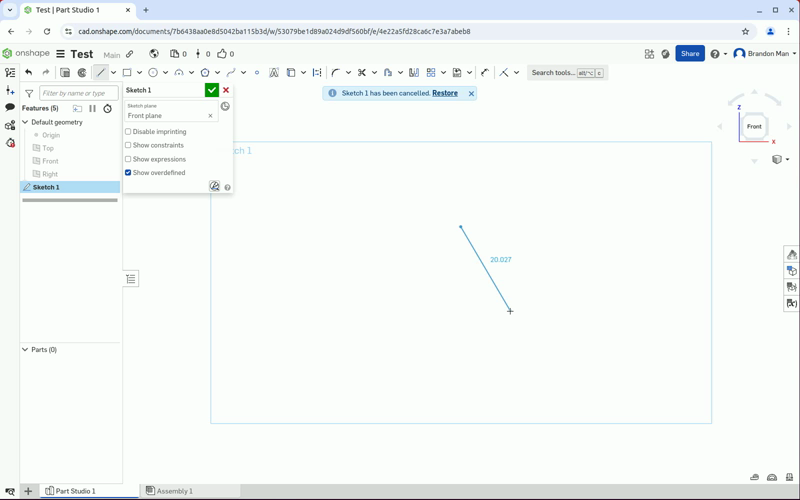
key_down(shift)
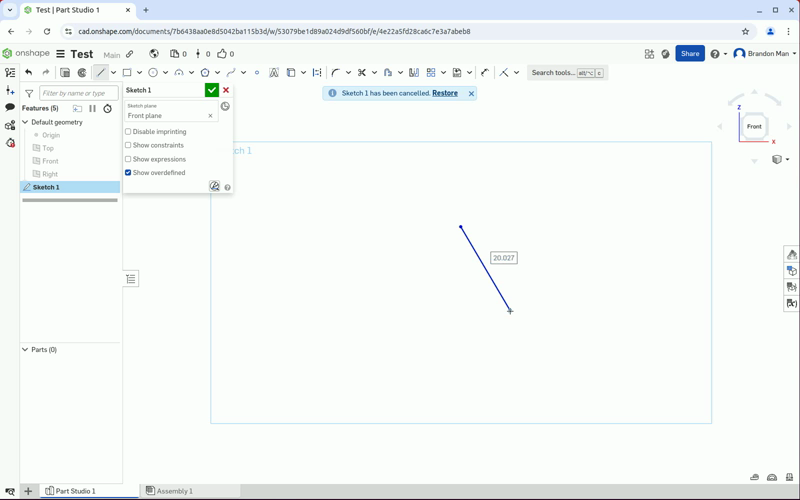
mouse_move(558, 226)
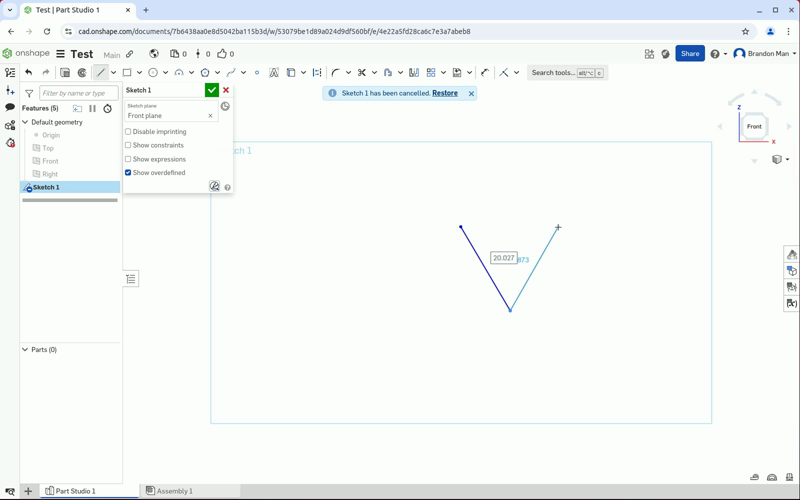
click(558, 226)
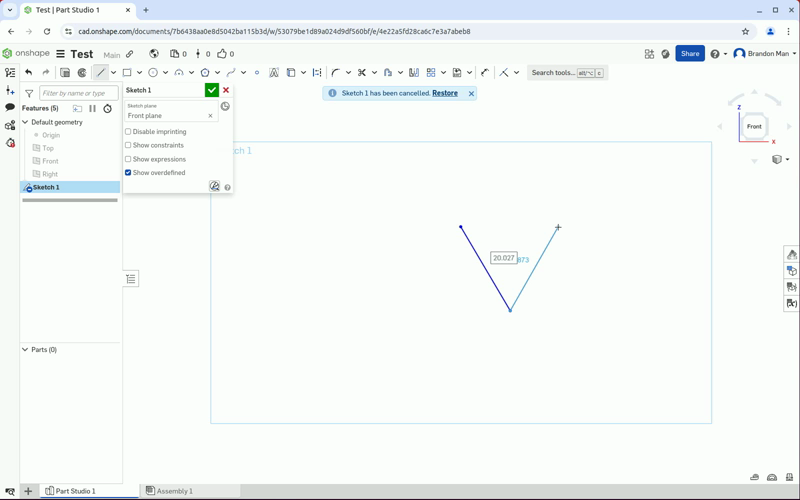
key_up(shift)
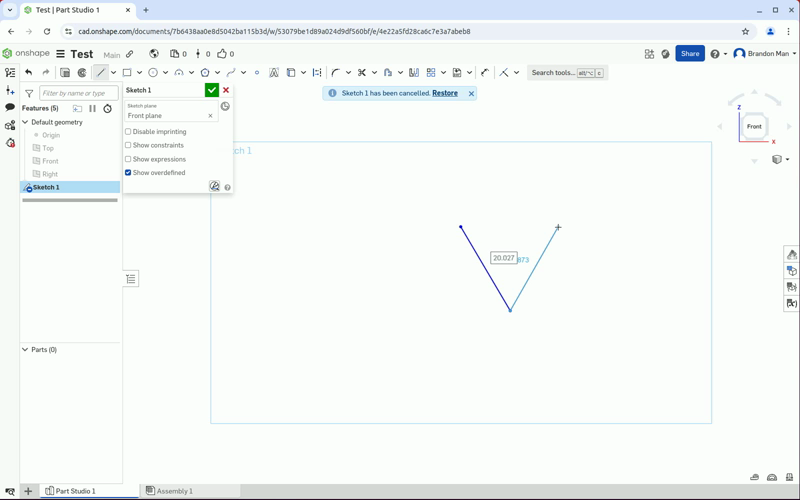
key_down(shift)
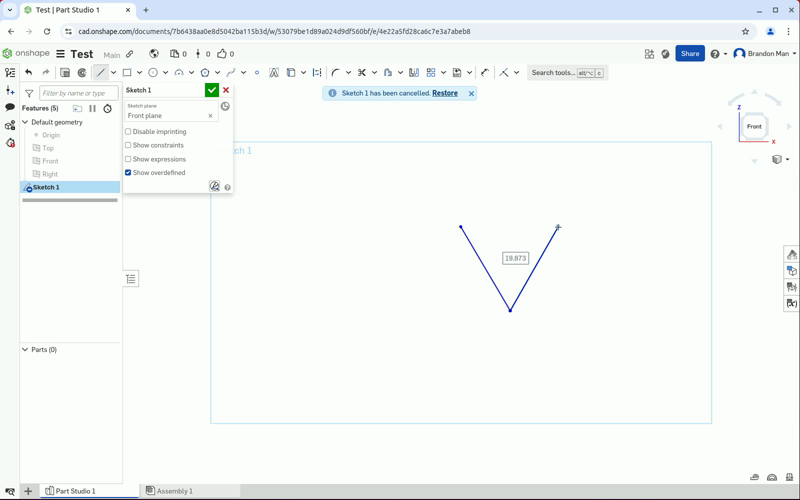
mouse_move(460, 226)
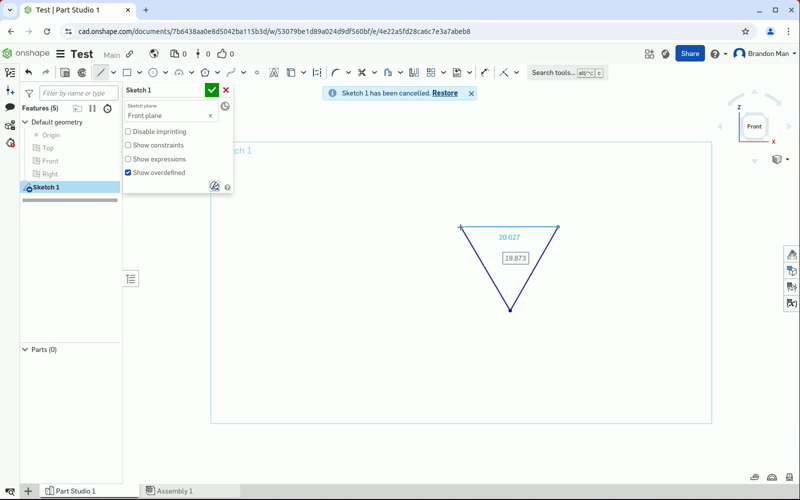
key_up(shift)
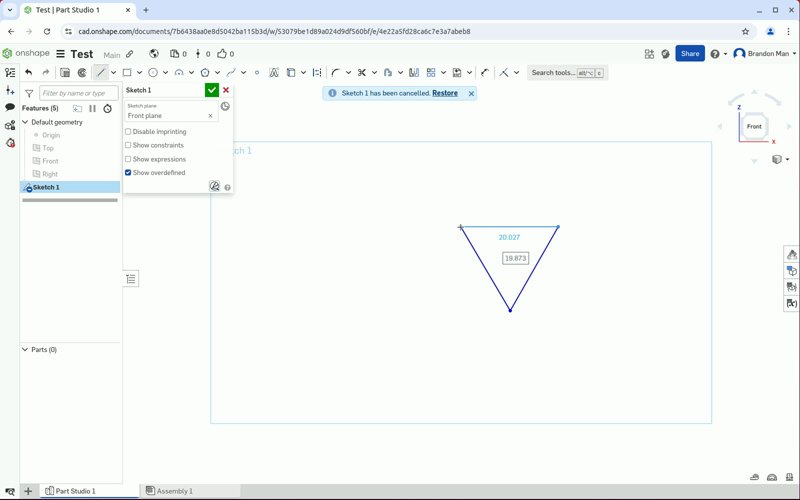
click(460, 226)
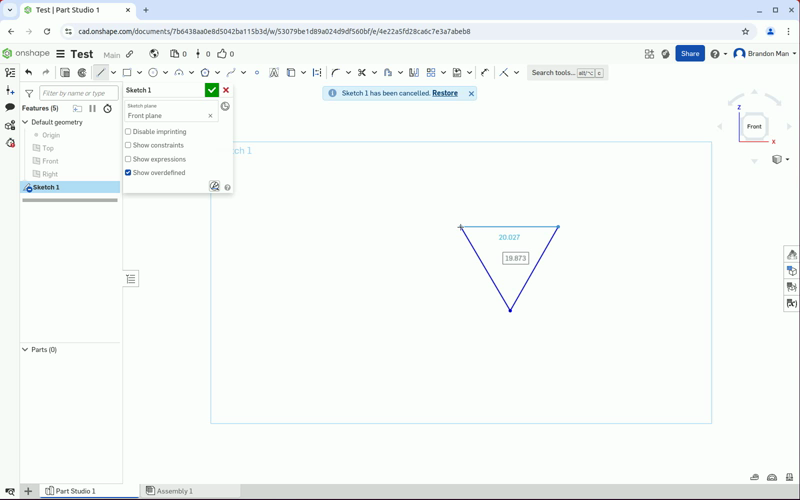
key(esc)
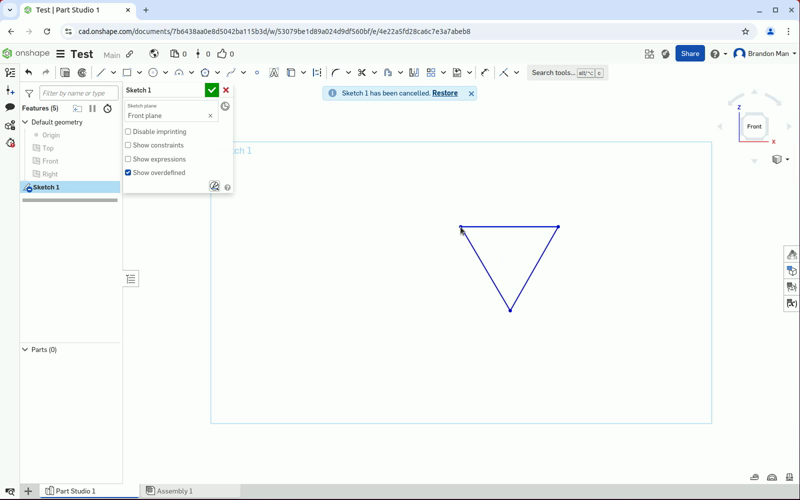
mouse_move(476, 245)
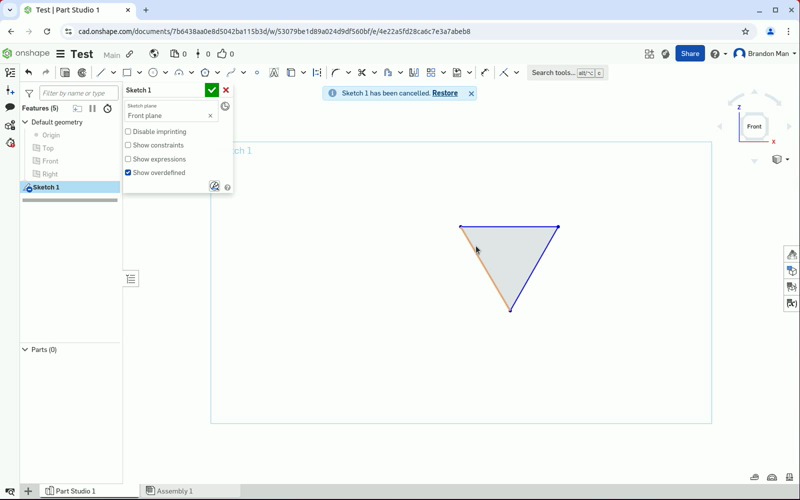
click(476, 245)
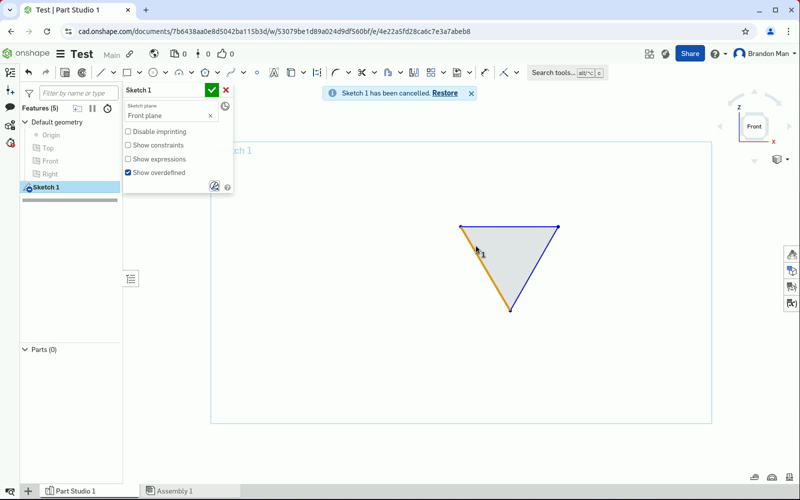
mouse_move(73, 352)
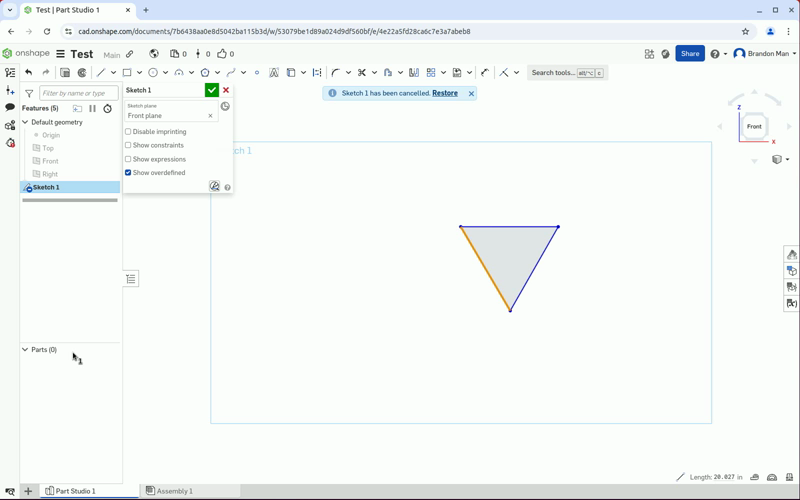
key(shift+y)
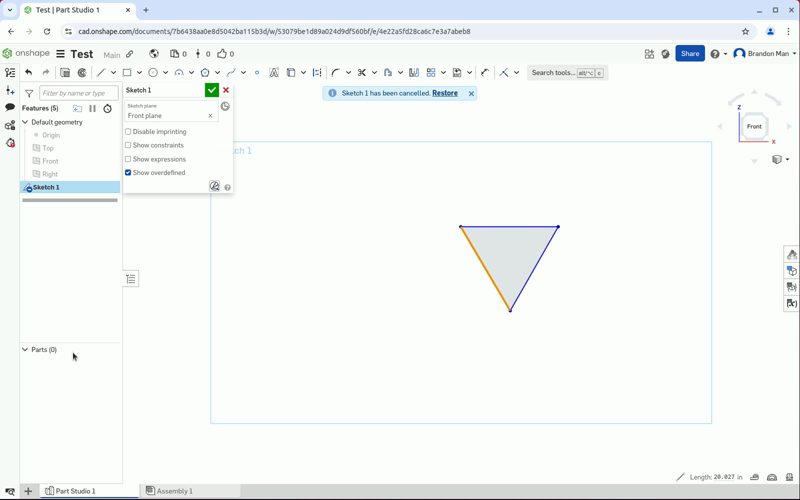
key(shift+e)
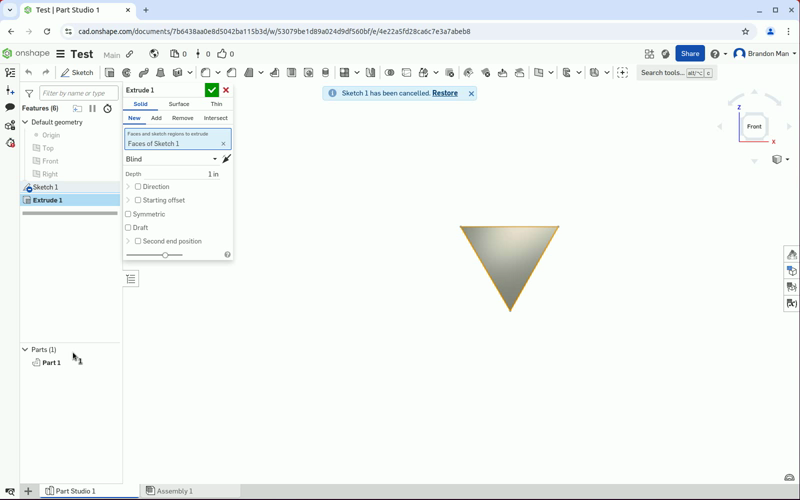
mouse_move(143, 106)
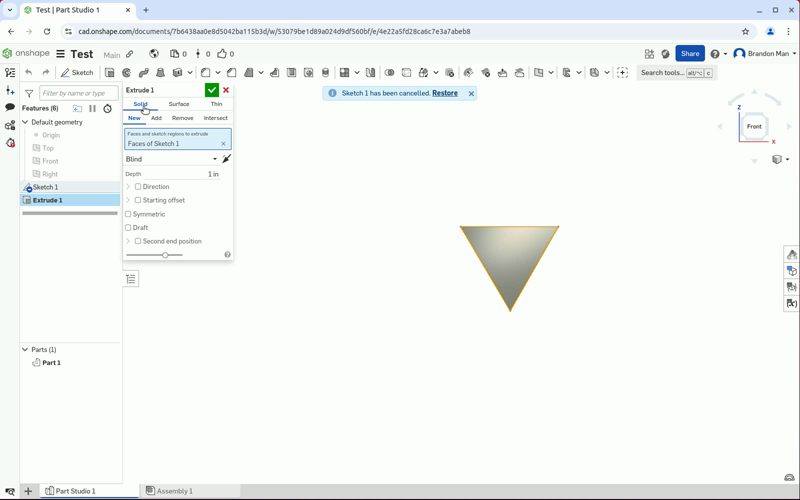
click(143, 106)
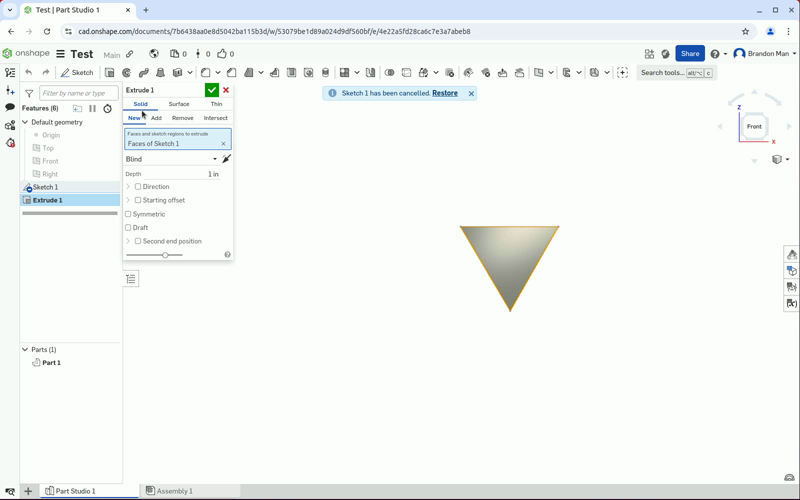
mouse_move(137, 120)
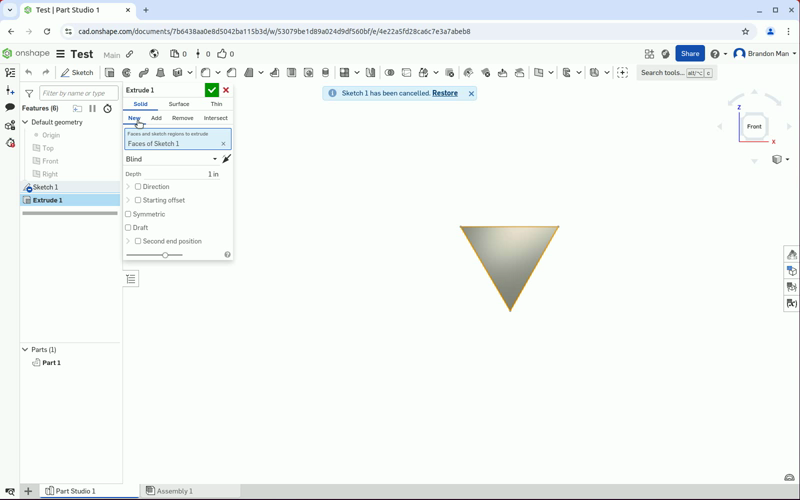
click(137, 120)
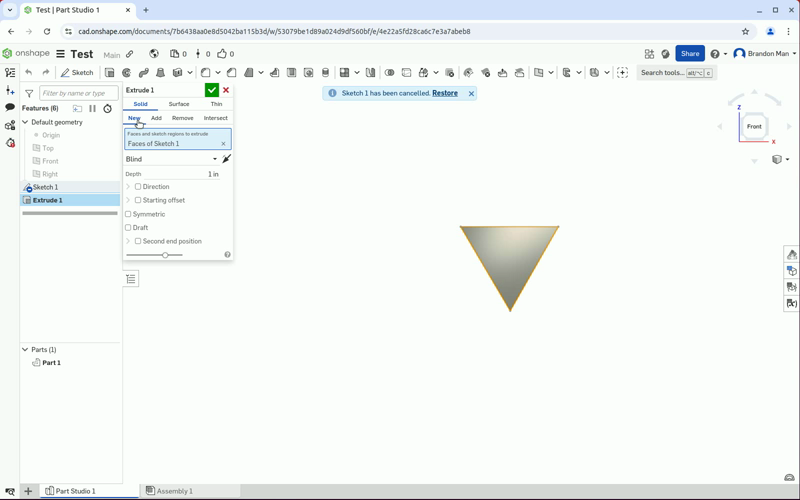
key(tab, 4)
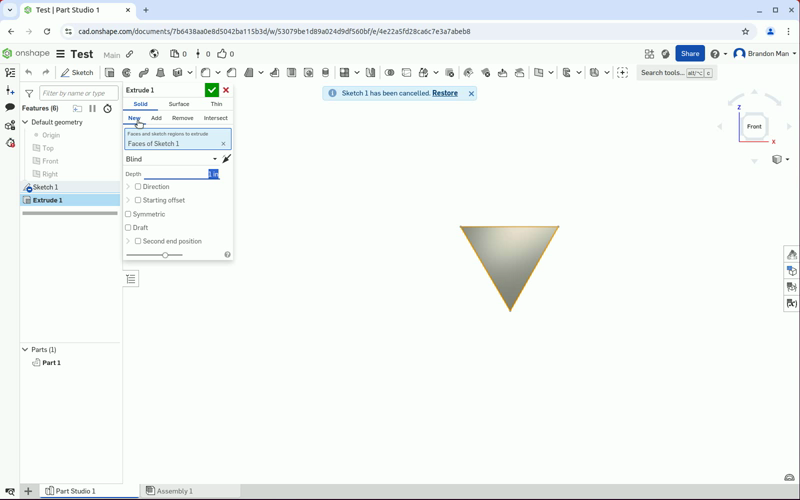
text(4.092)
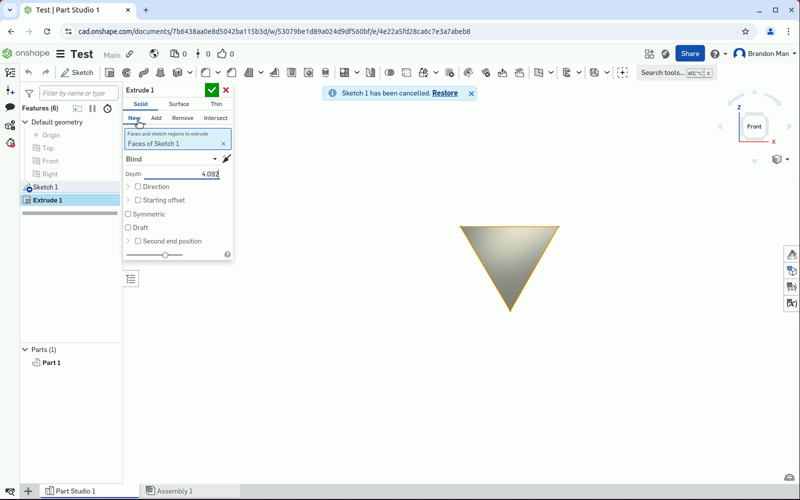
key(enter)
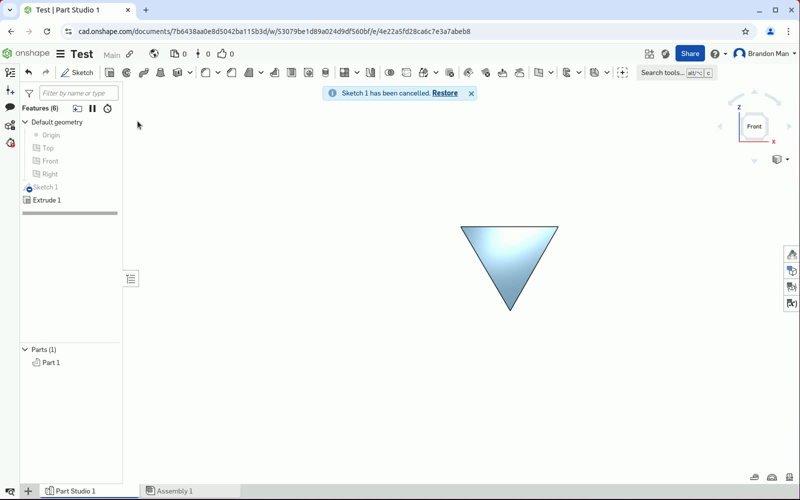
key(shift+h)
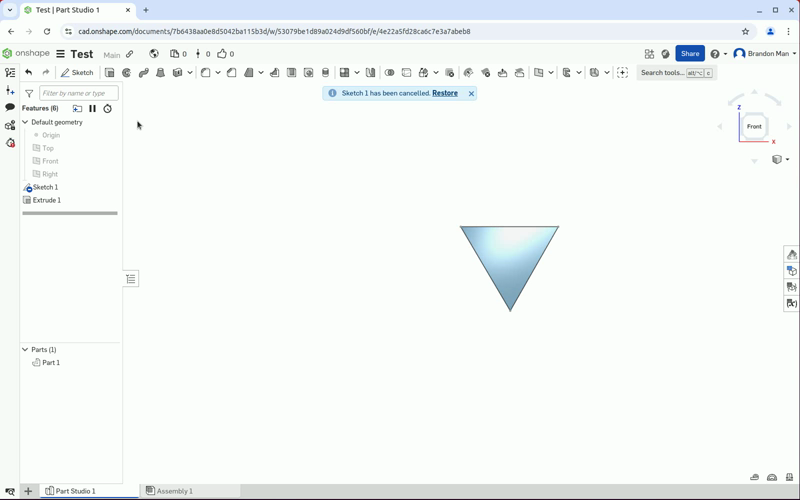
key(shift+h)
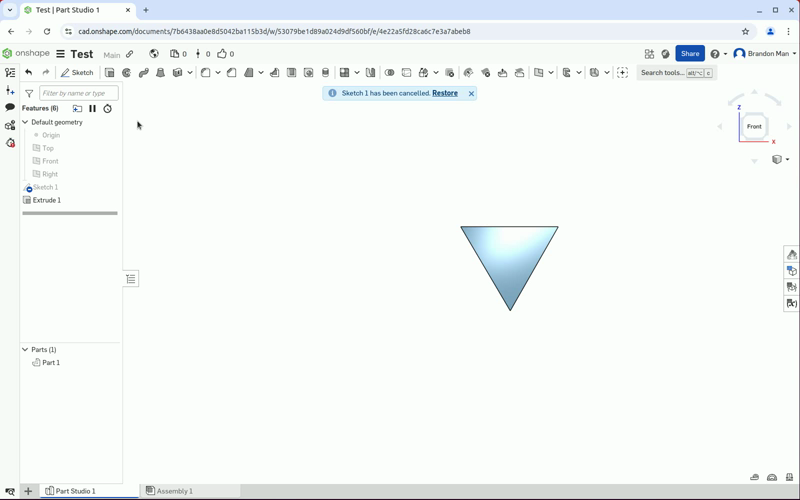
mouse_move(73, 189)
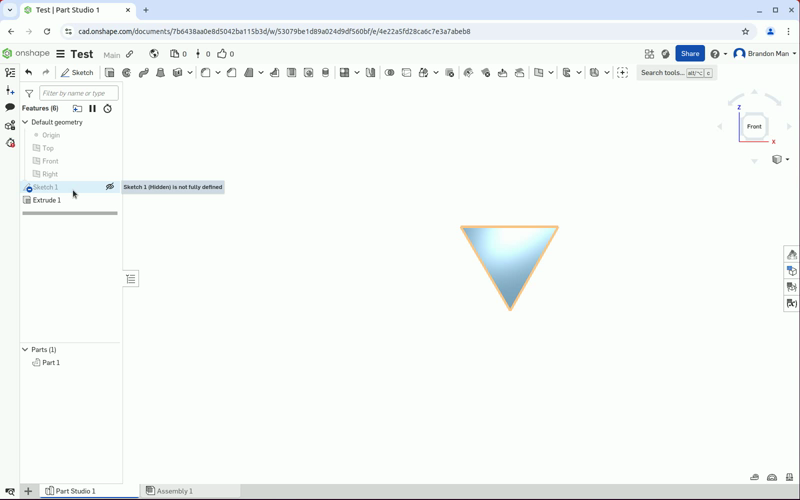
click(73, 189)
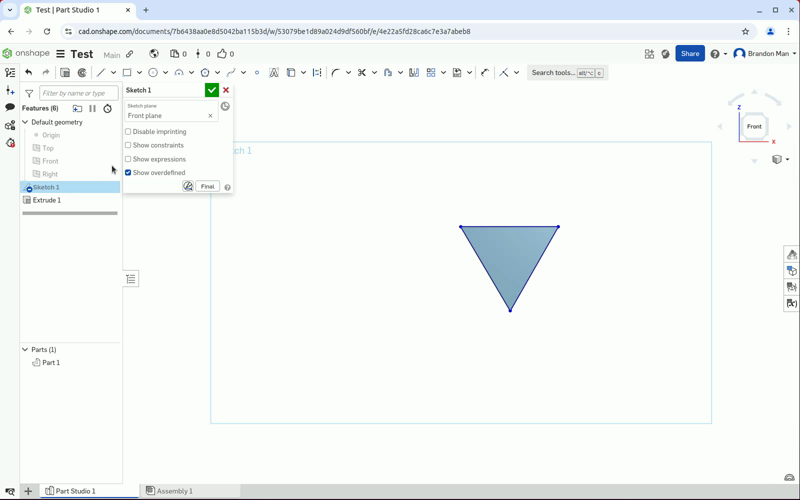
mouse_move(229, 92)
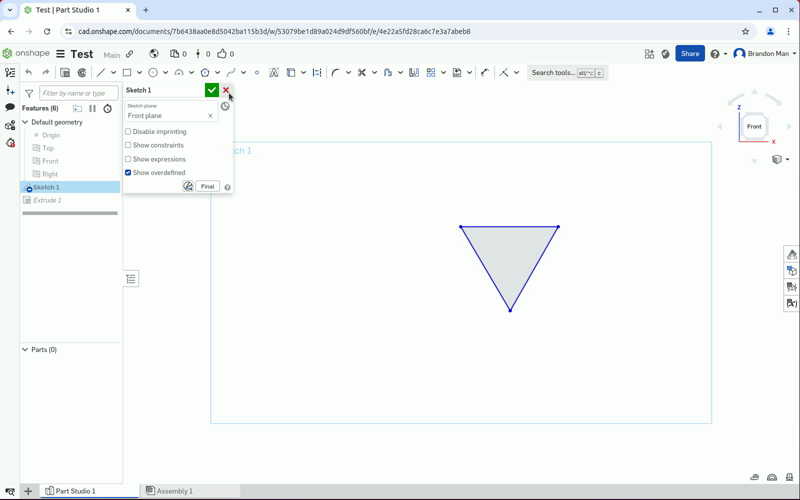
click(229, 92)
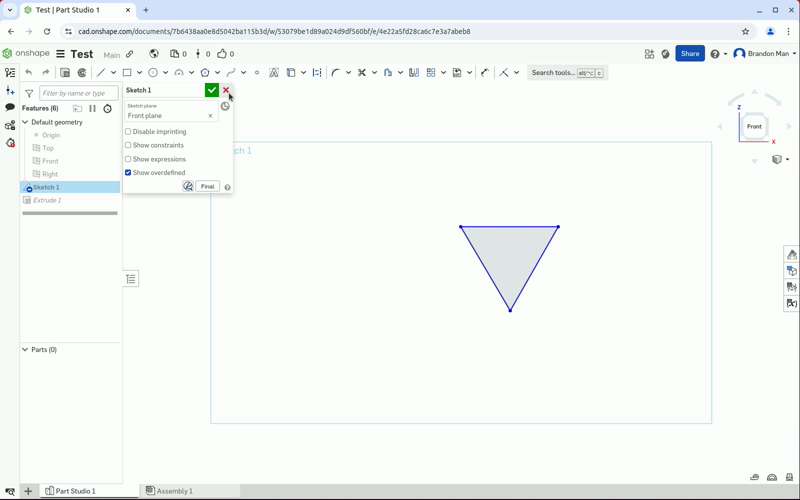
key(shift+s)
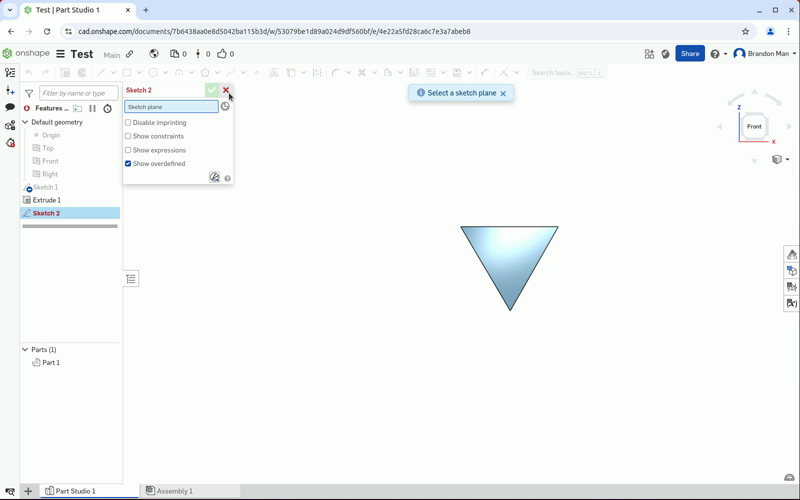
mouse_move(73, 163)
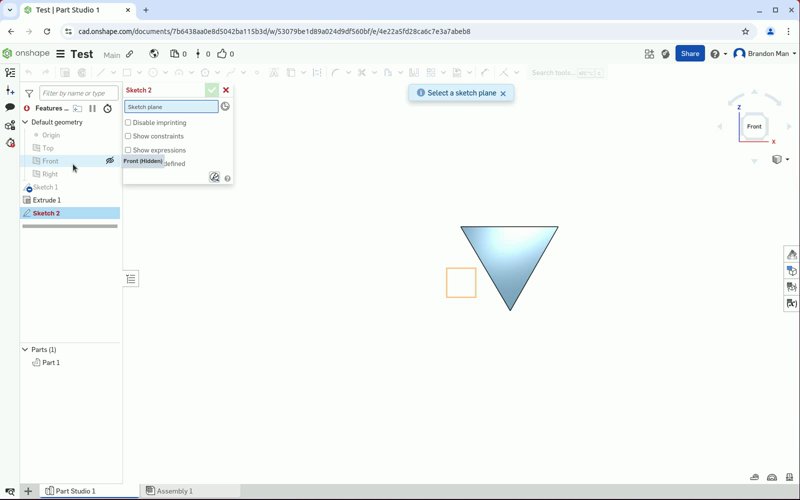
click(73, 163)
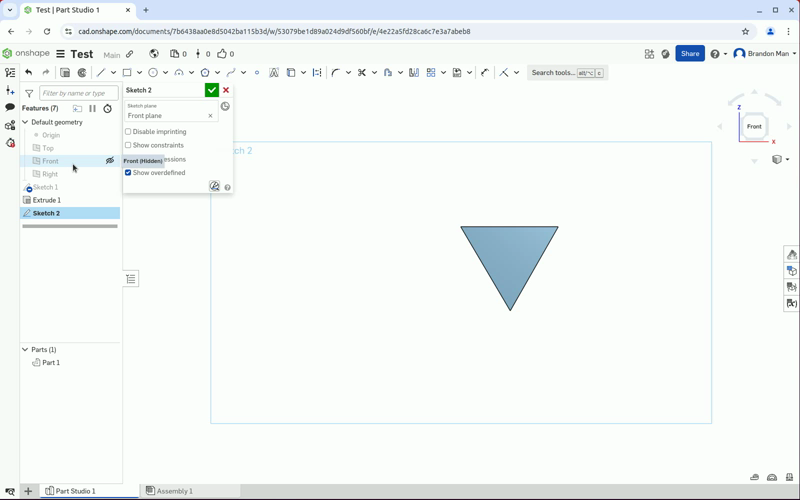
mouse_move(73, 352)
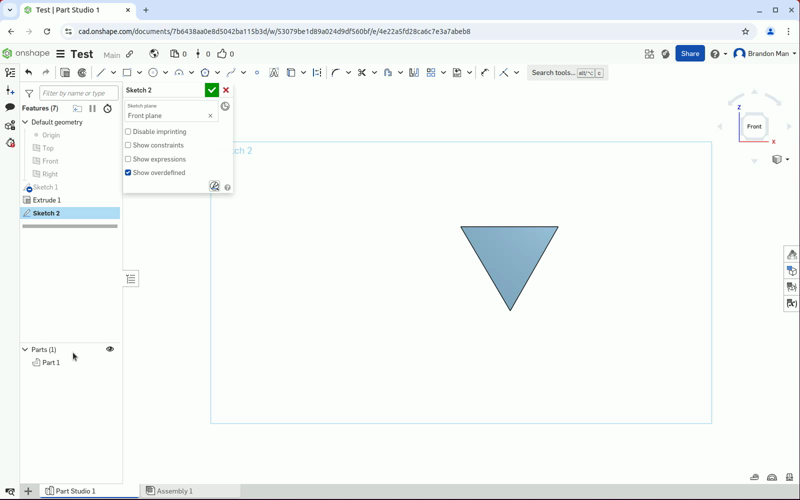
key(y)
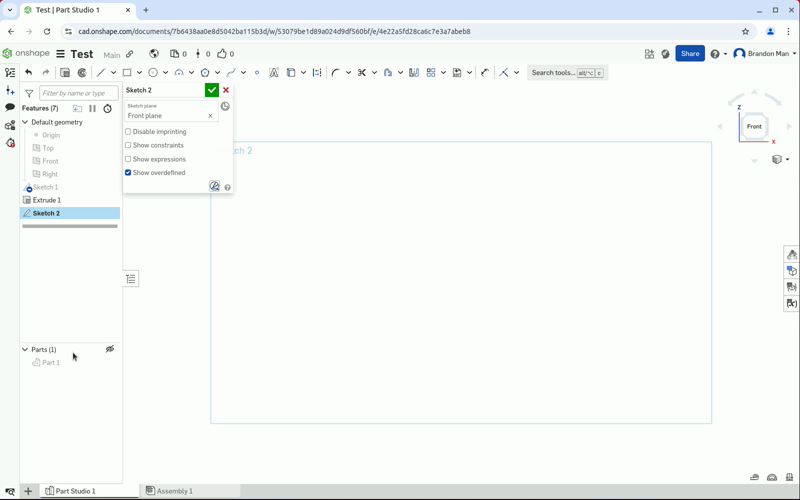
key(l)
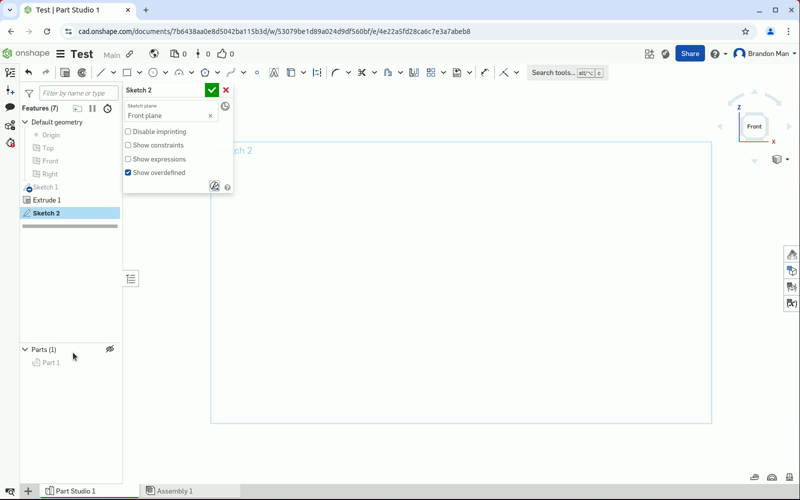
key_down(shift)
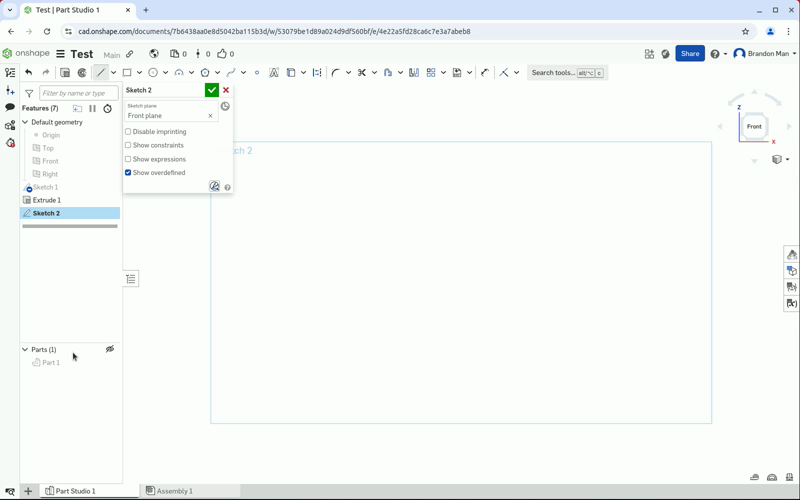
mouse_move(411, 311)
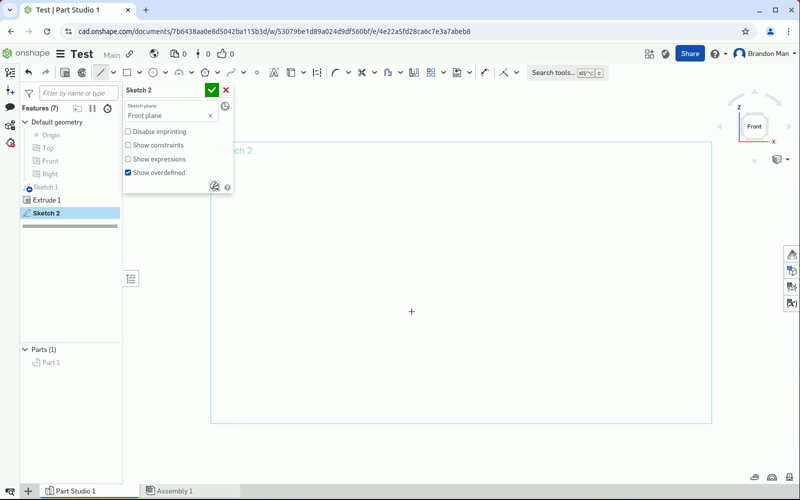
click(411, 311)
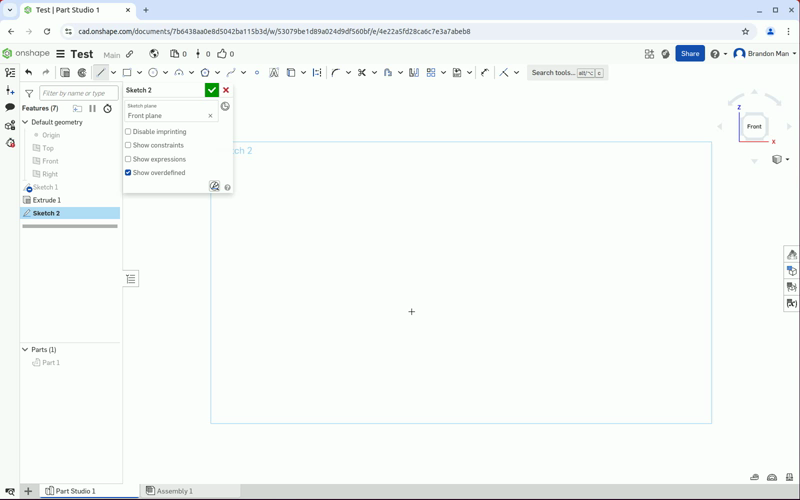
key_up(shift)
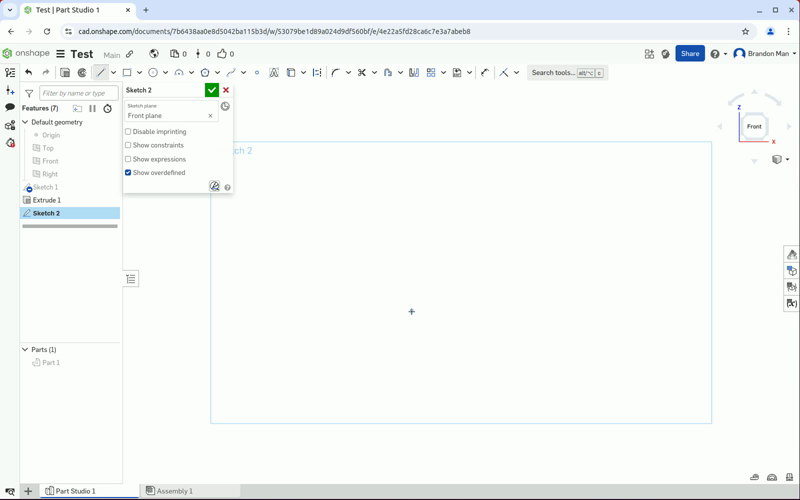
key_down(shift)
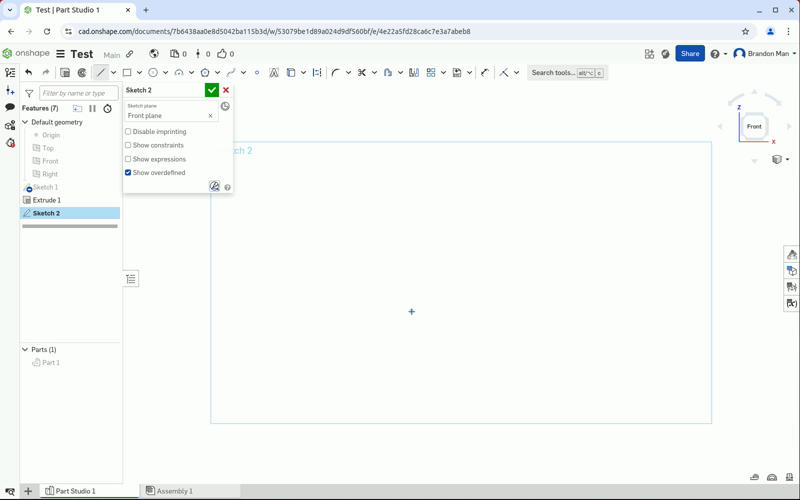
mouse_move(460, 395)
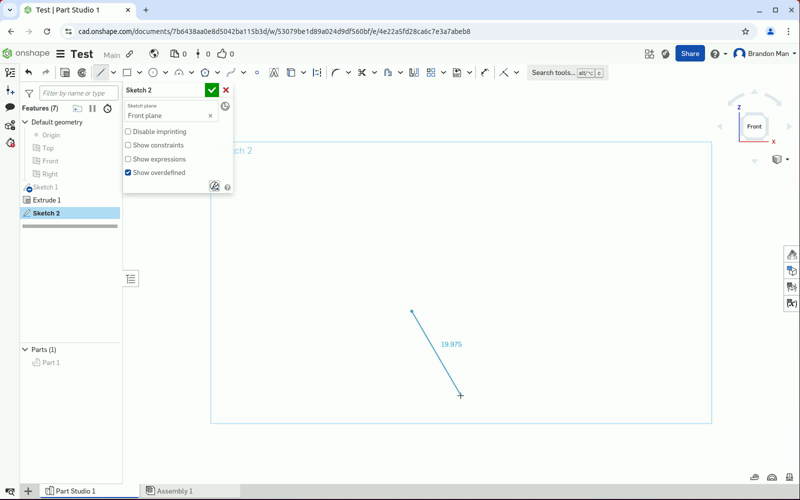
click(460, 395)
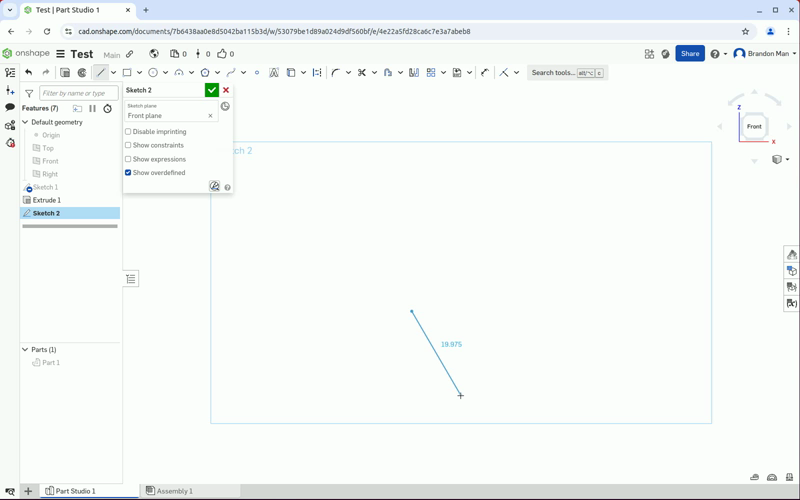
key_up(shift)
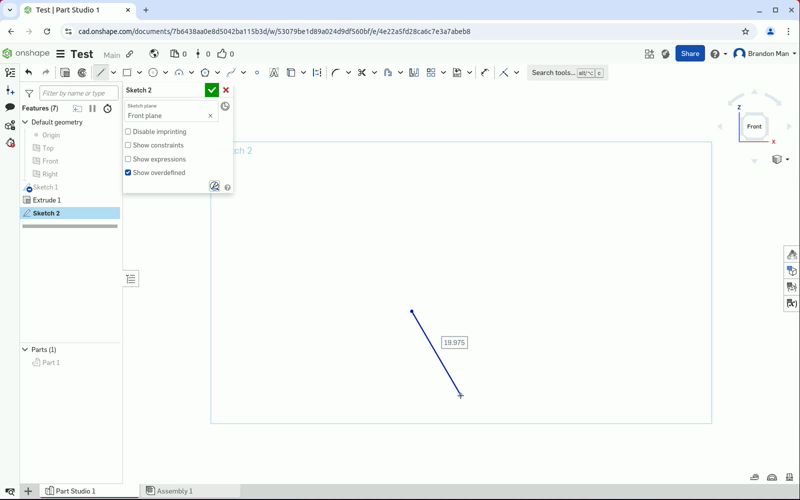
key_down(shift)
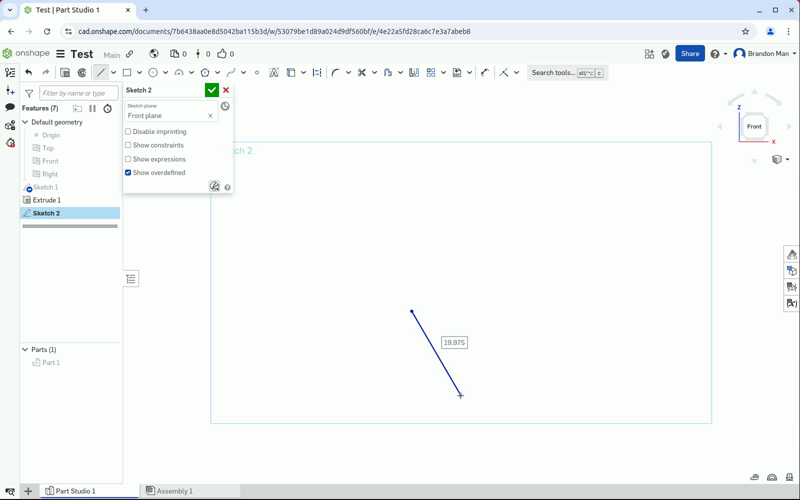
mouse_move(509, 311)
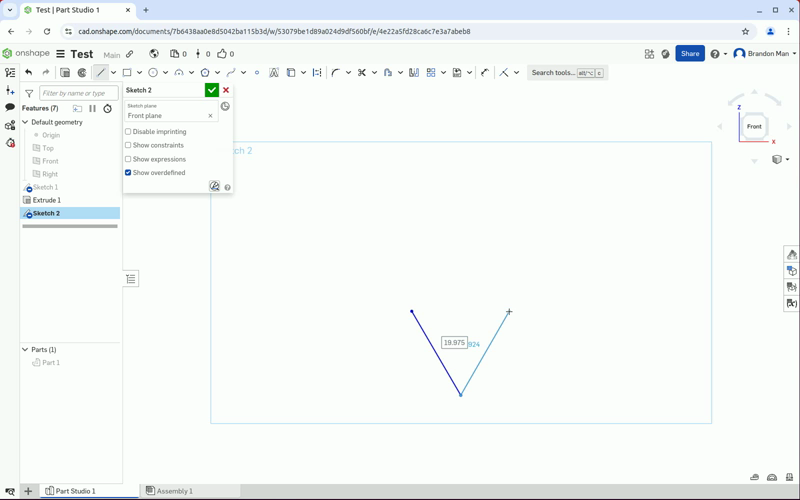
click(509, 311)
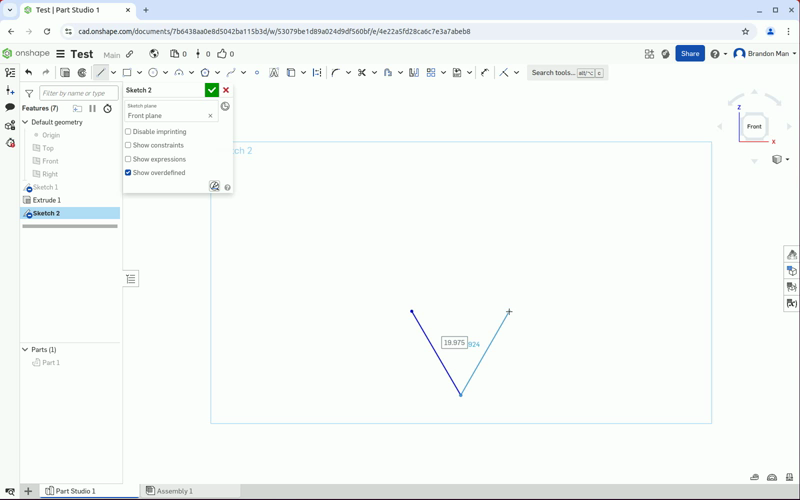
key_up(shift)
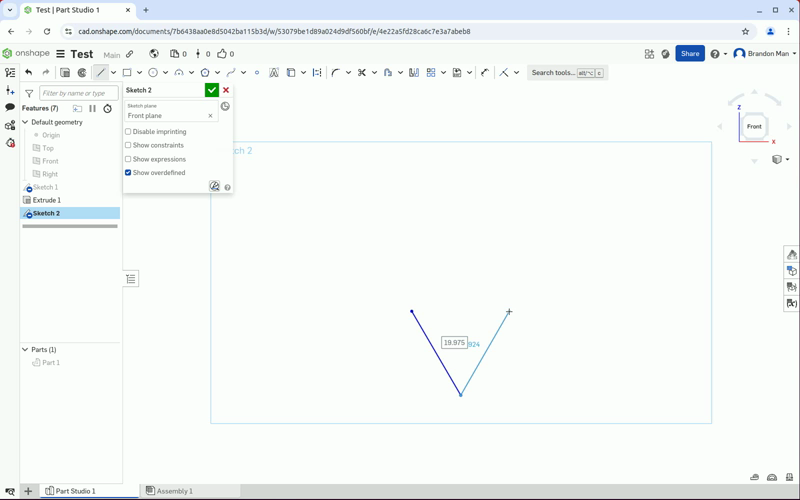
key_down(shift)
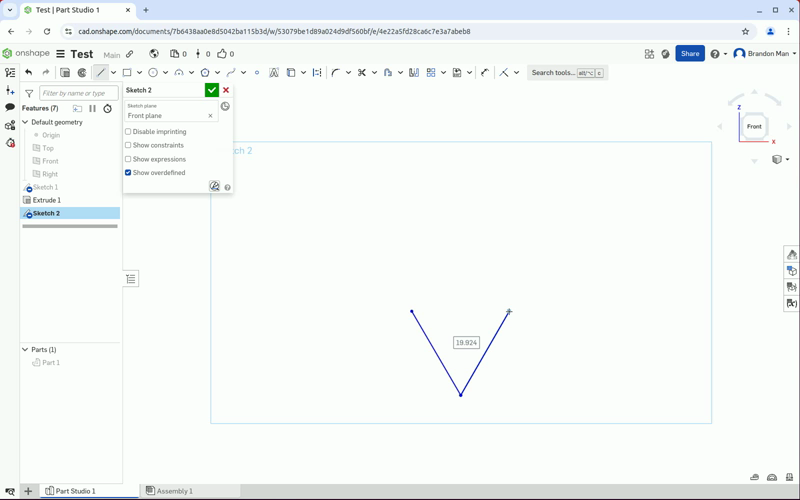
mouse_move(411, 311)
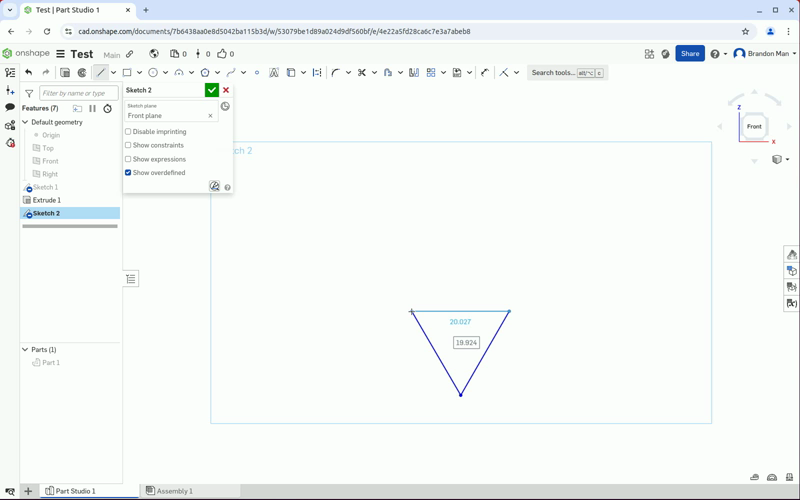
key_up(shift)
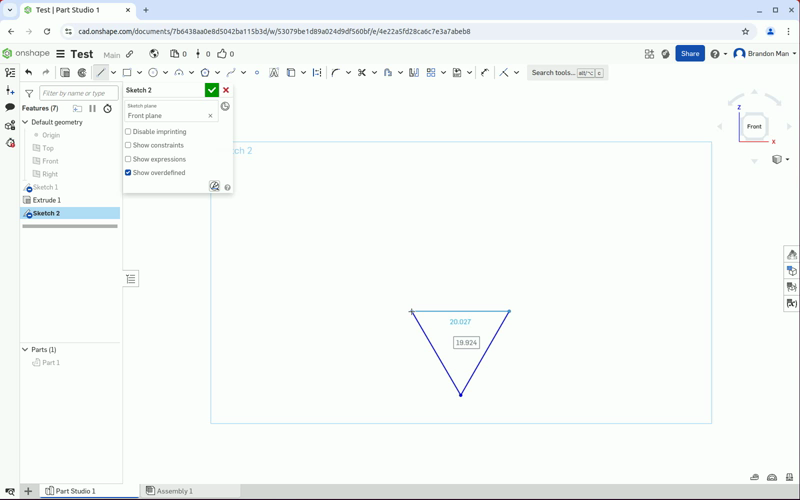
click(411, 311)
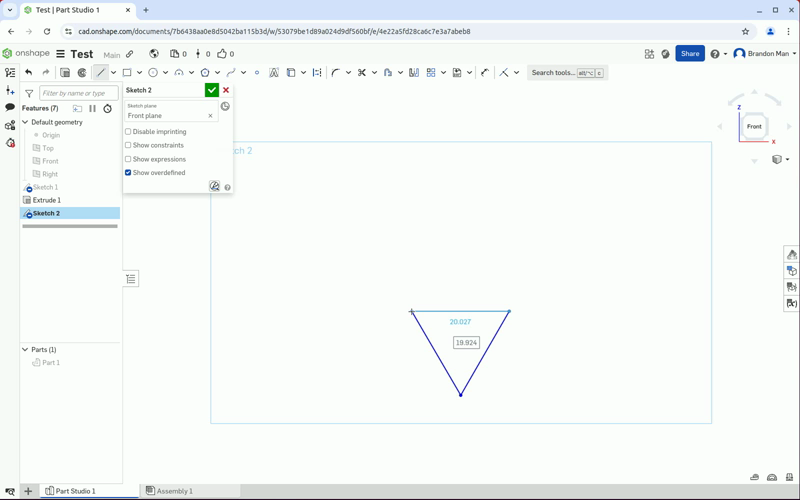
key(esc)
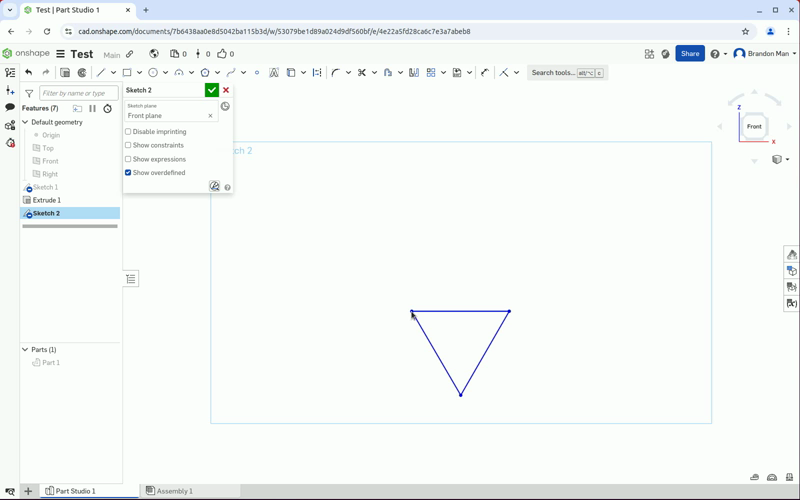
mouse_move(440, 321)
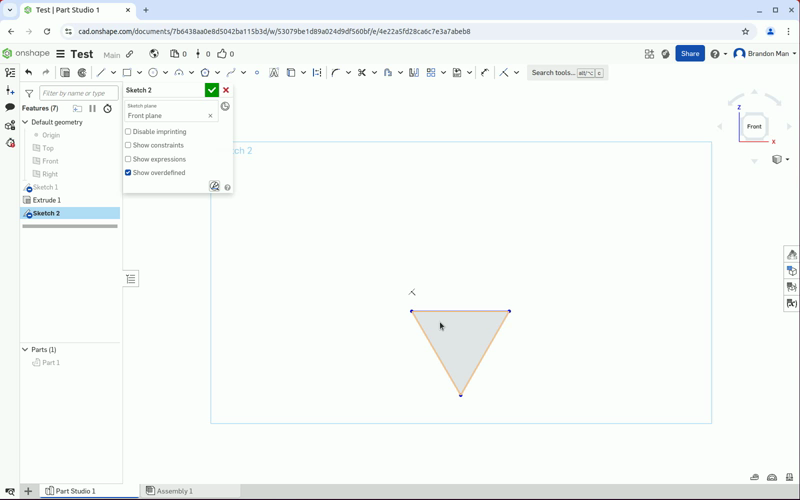
click(440, 321)
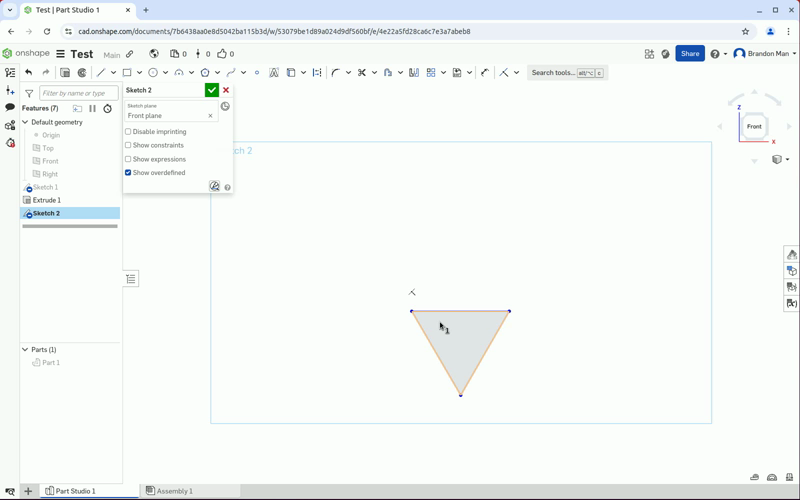
mouse_move(73, 352)
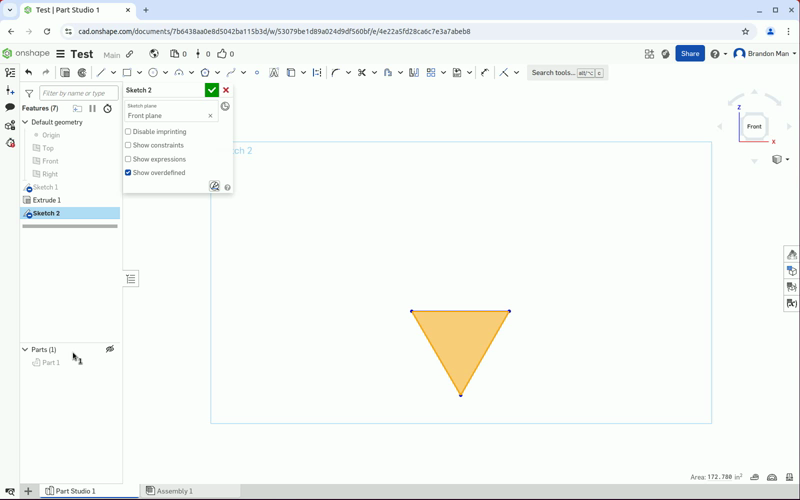
key(shift+y)
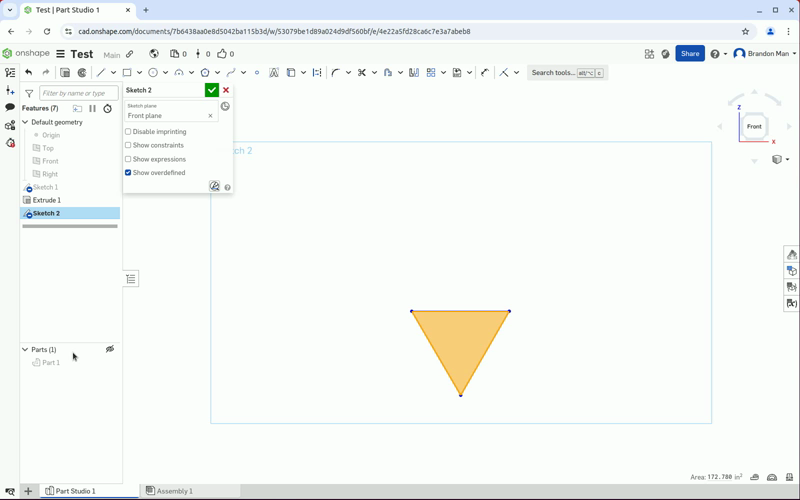
key(shift+e)
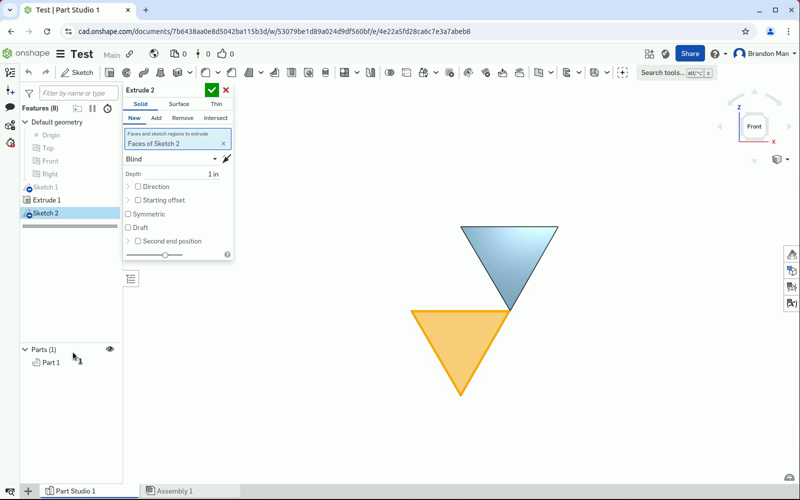
mouse_move(143, 106)
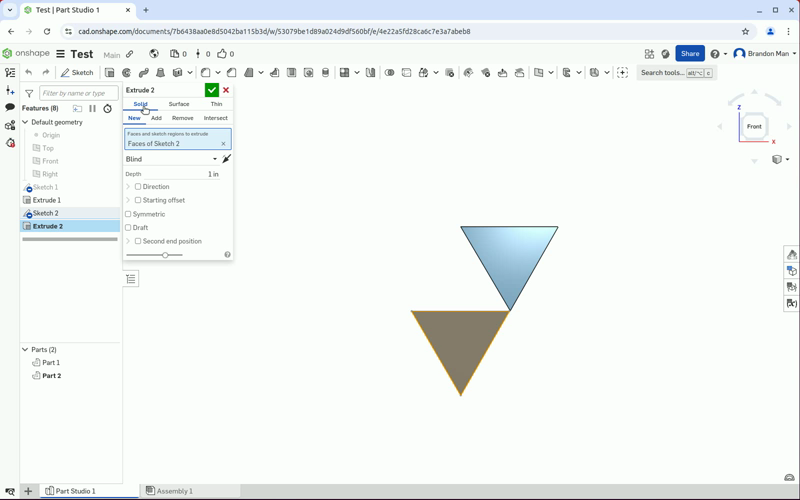
click(143, 106)
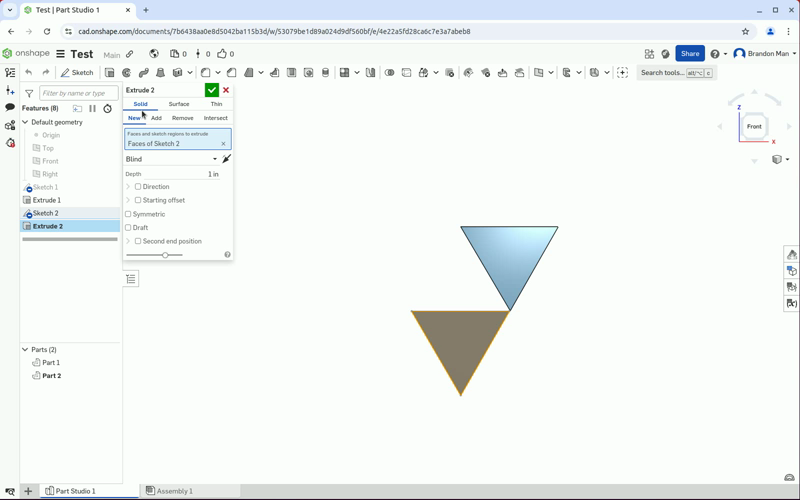
mouse_move(137, 120)
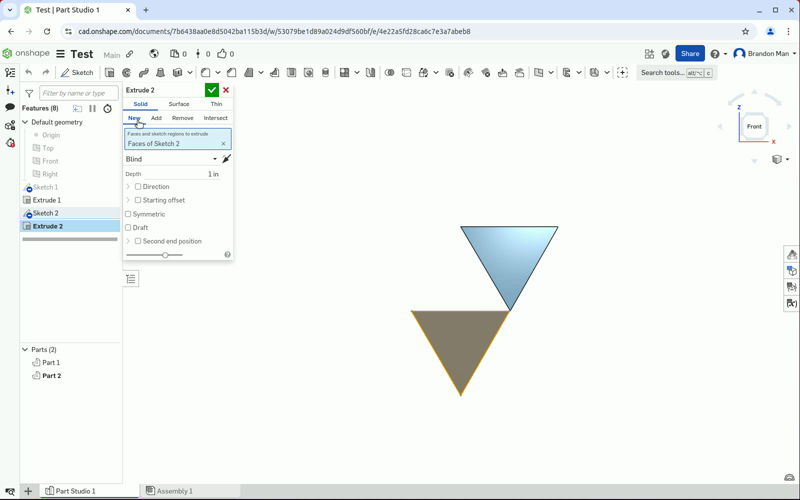
click(137, 120)
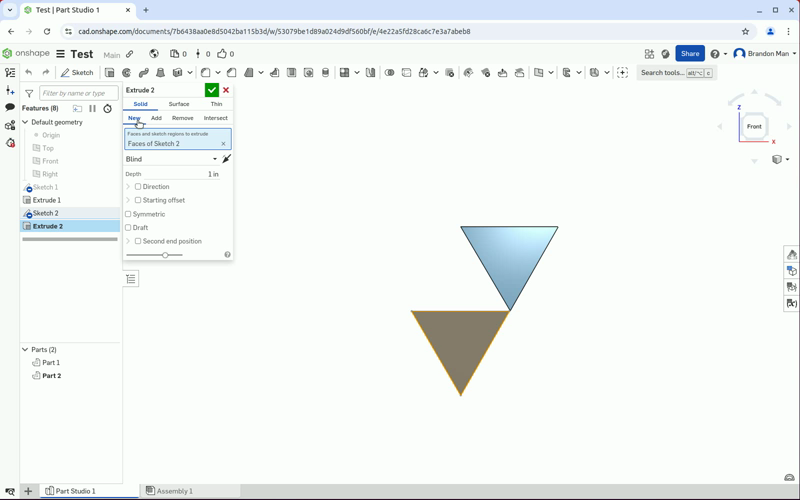
key(tab, 4)
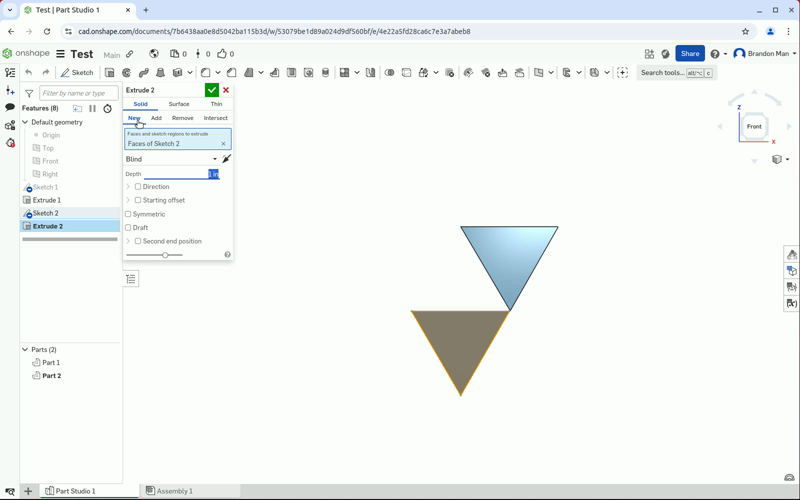
text(4.092)
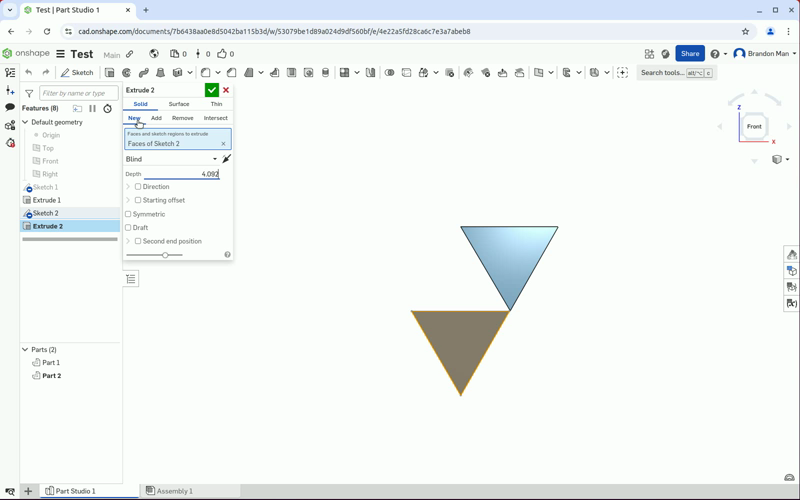
key(enter)
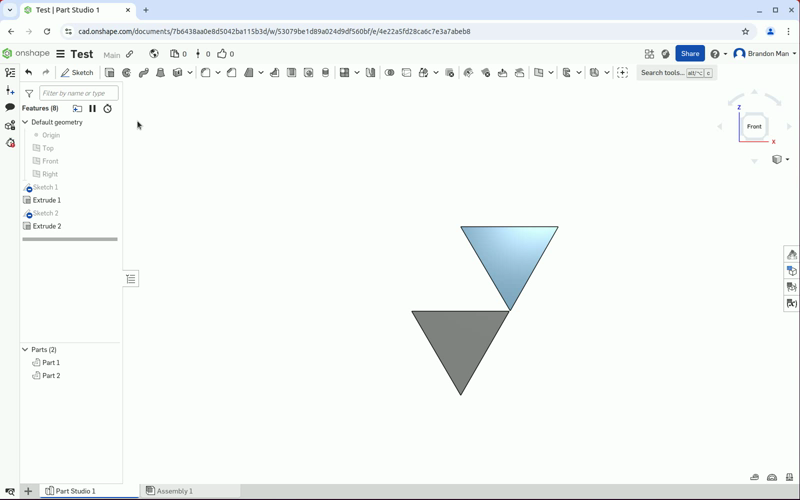
key(shift+h)
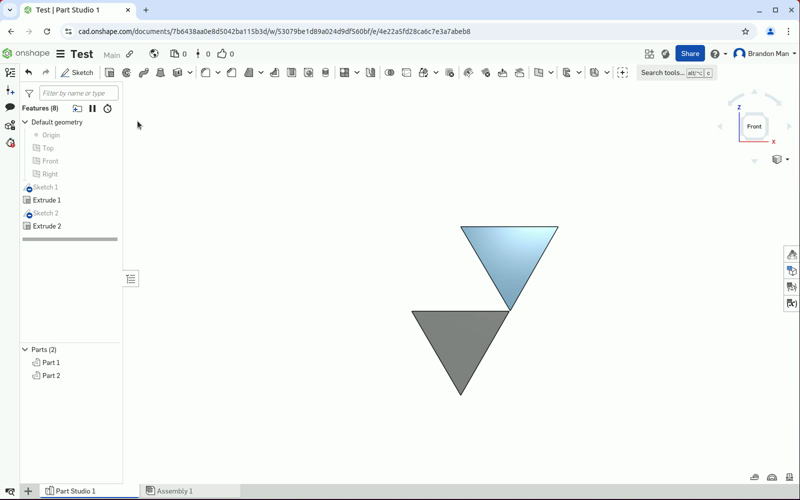
key(shift+h)
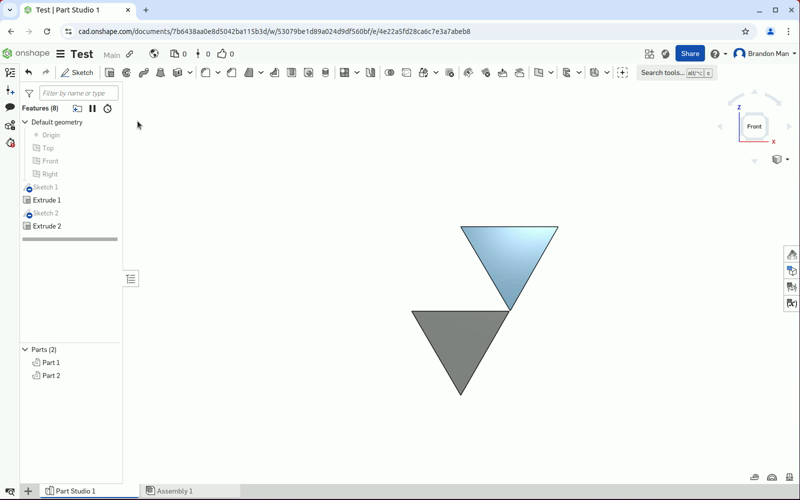
mouse_move(73, 189)
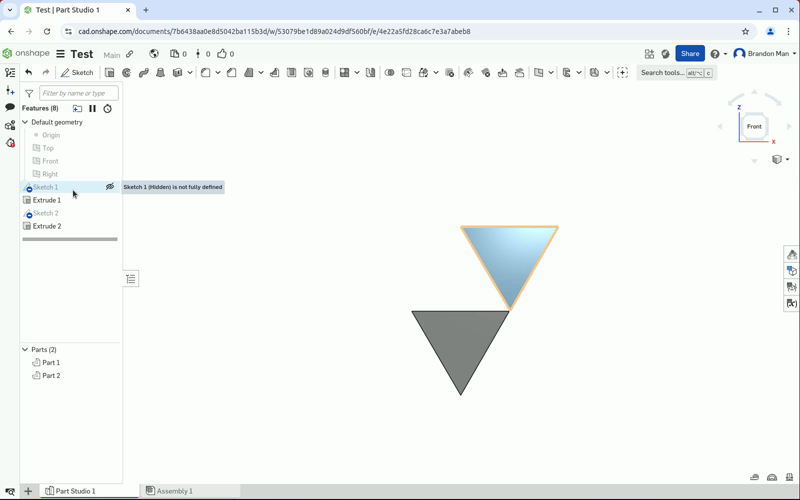
click(73, 189)
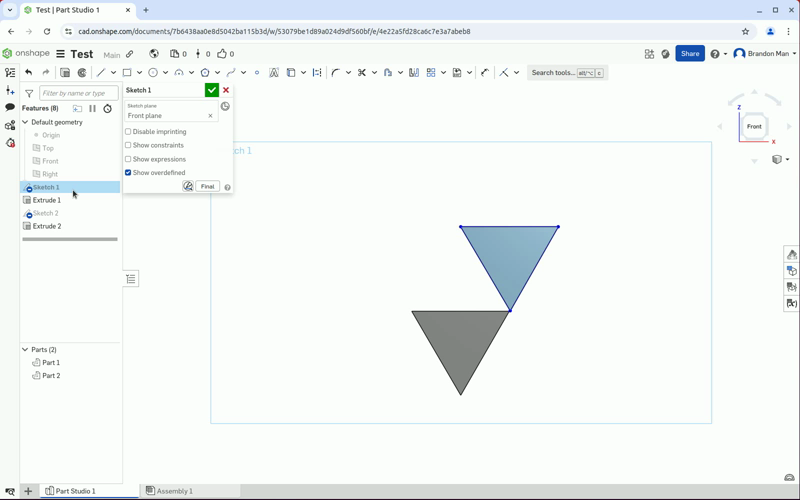
mouse_move(229, 92)
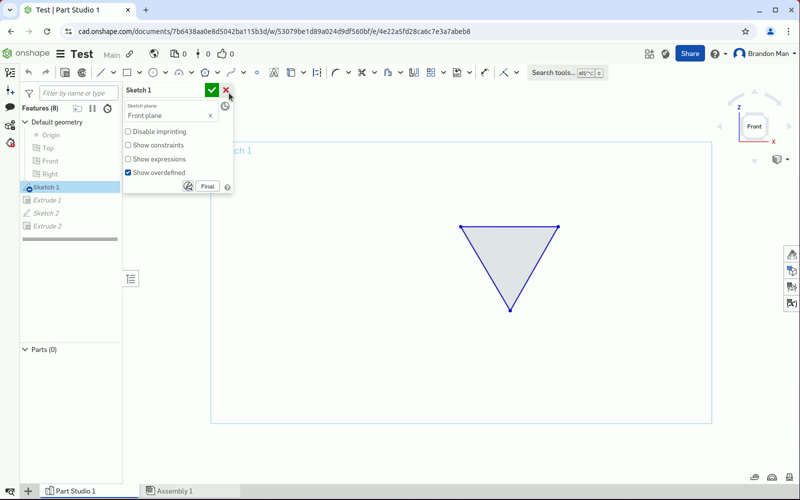
click(229, 92)
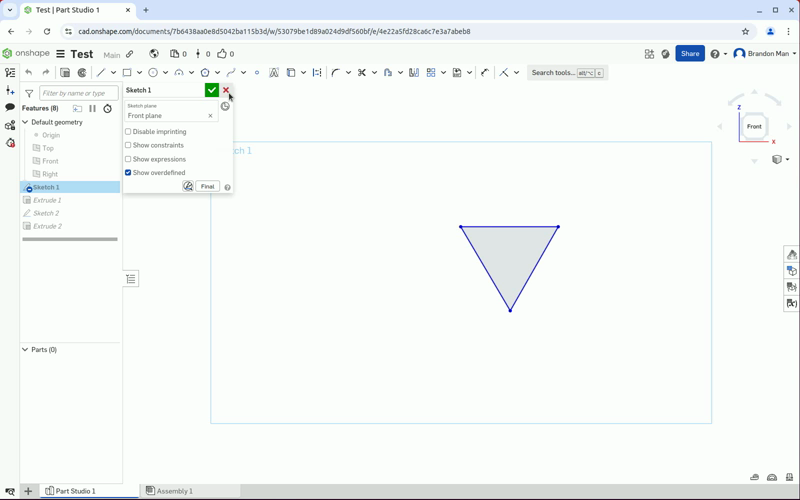
key(shift+s)
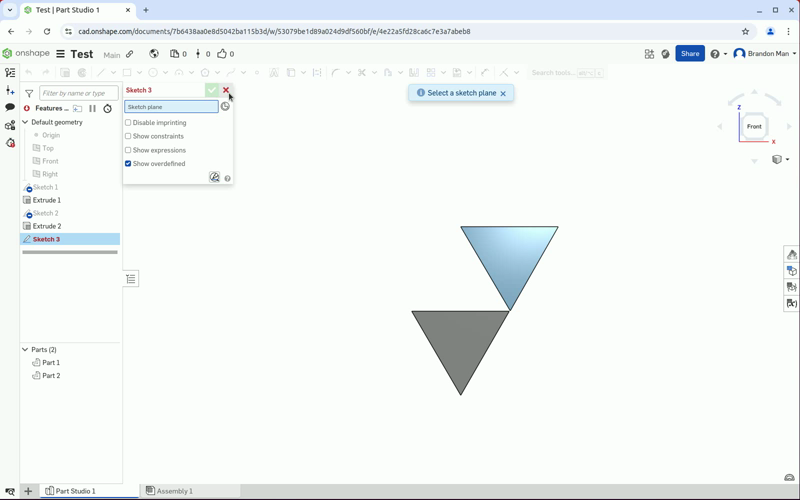
mouse_move(73, 163)
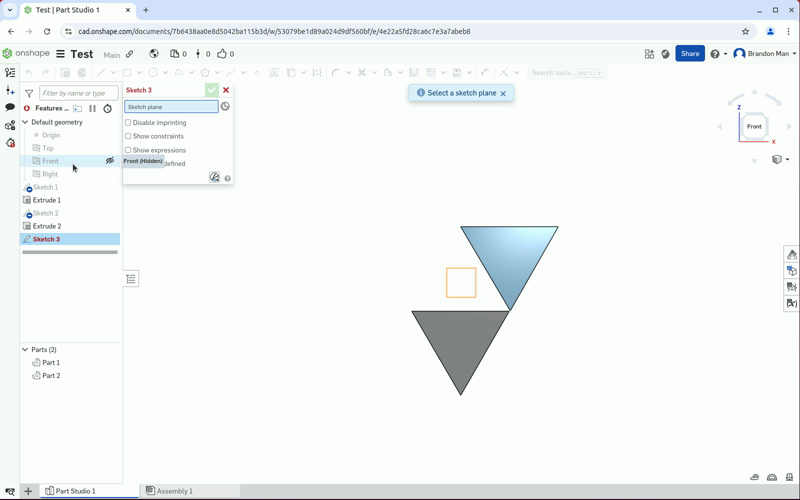
click(73, 163)
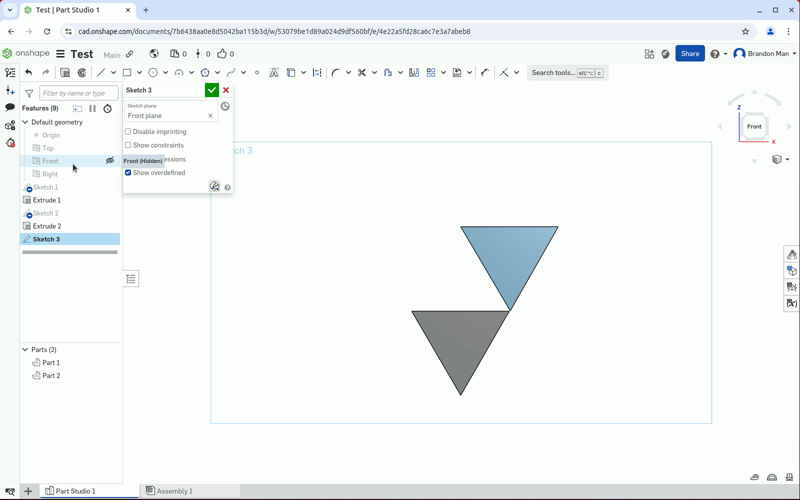
mouse_move(73, 352)
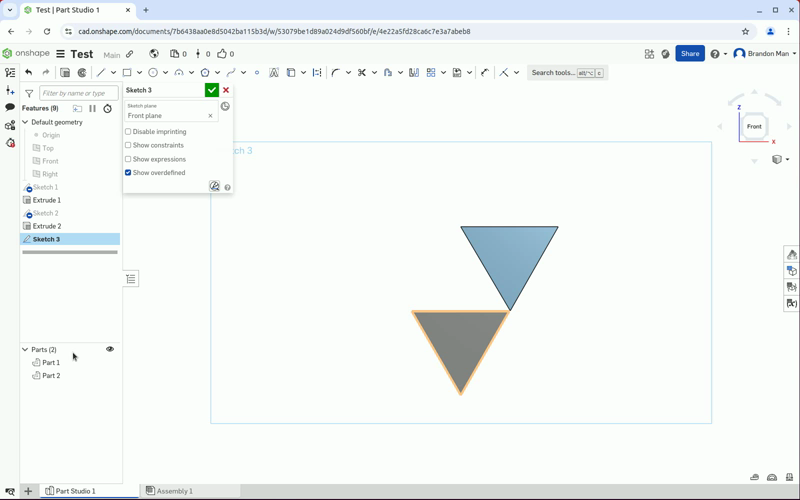
key(y)
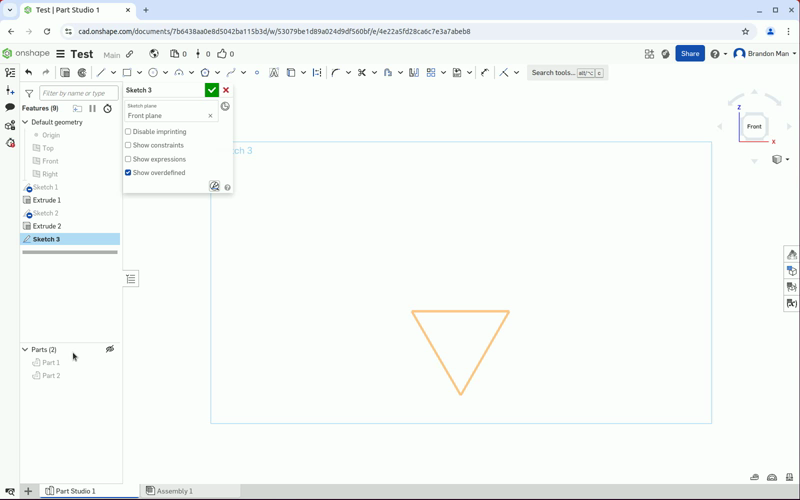
key(l)
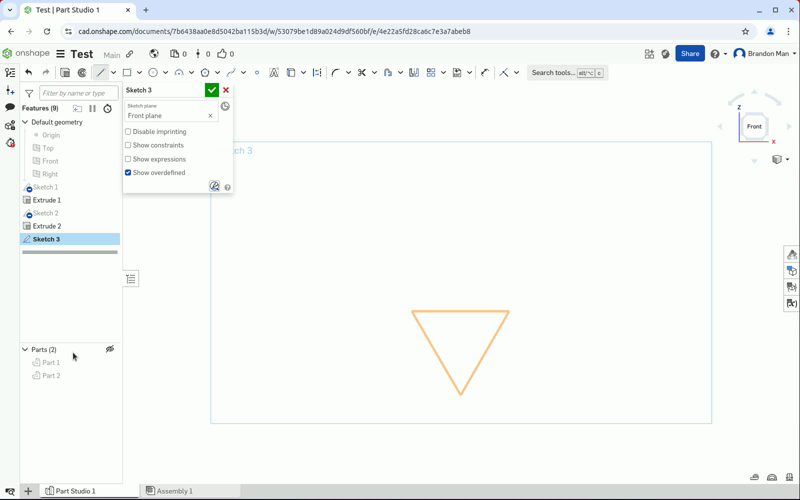
key_down(shift)
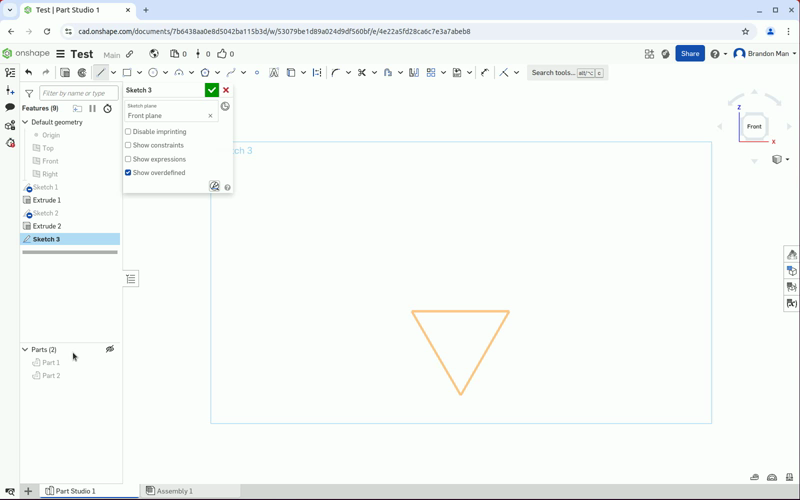
mouse_move(363, 226)
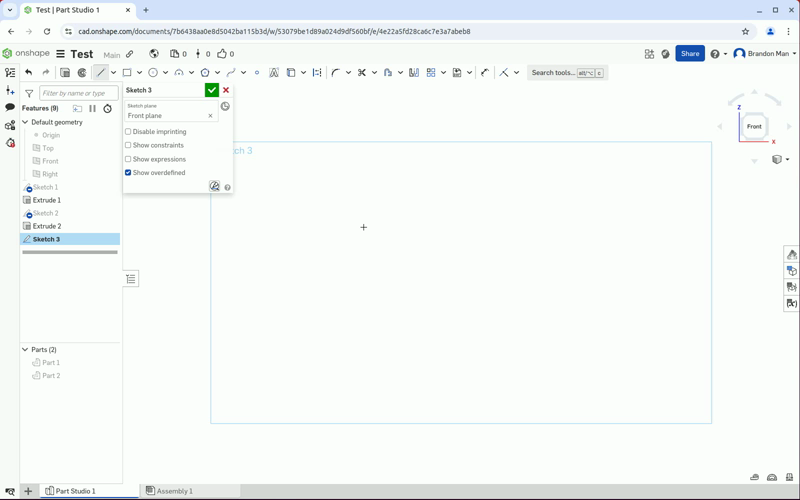
click(363, 226)
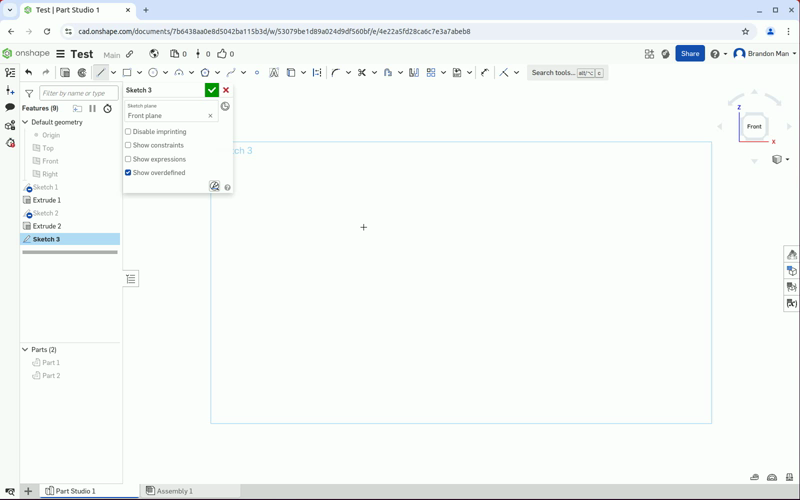
key_up(shift)
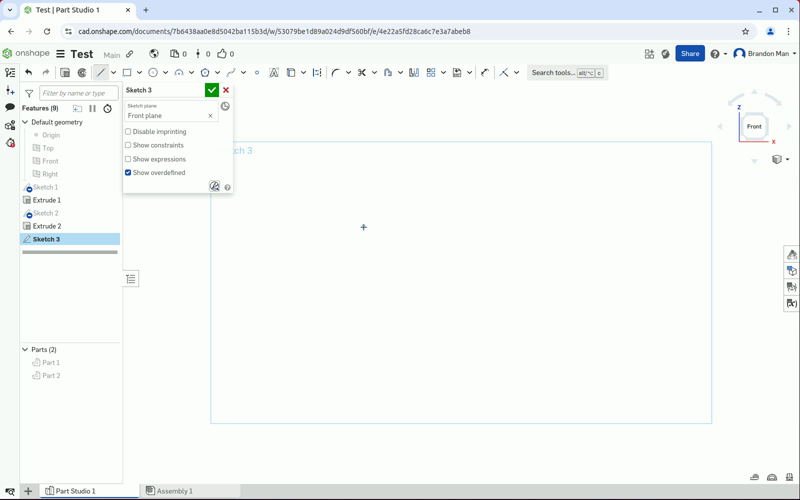
key_down(shift)
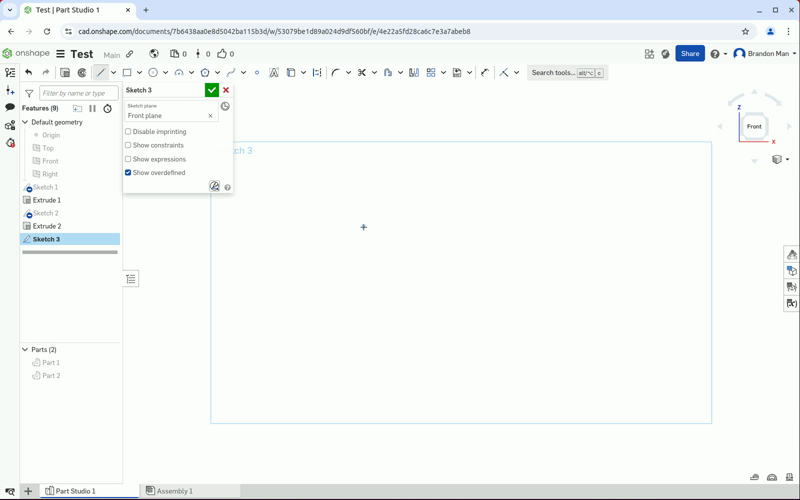
mouse_move(412, 310)
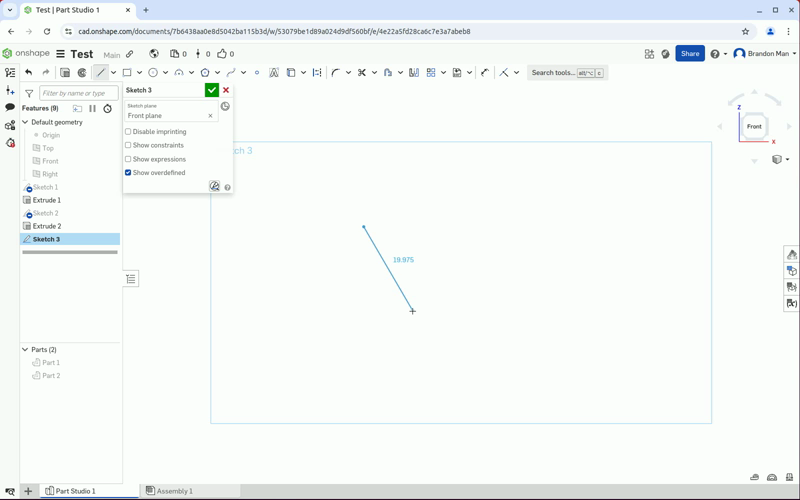
click(412, 310)
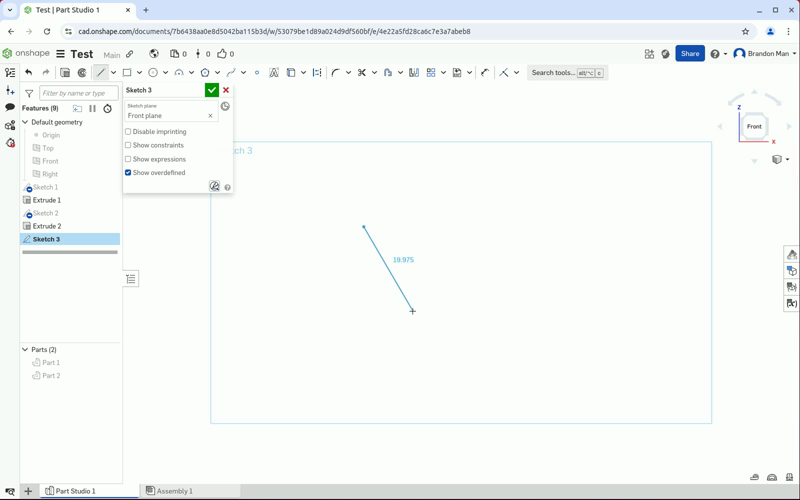
key_up(shift)
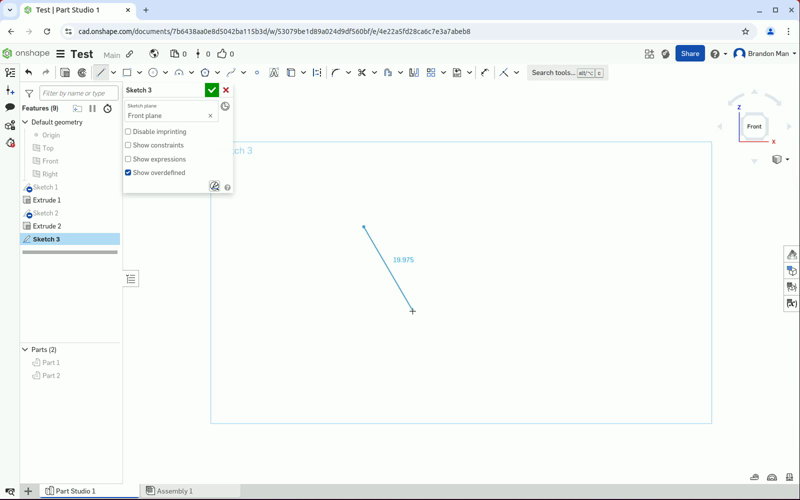
key_down(shift)
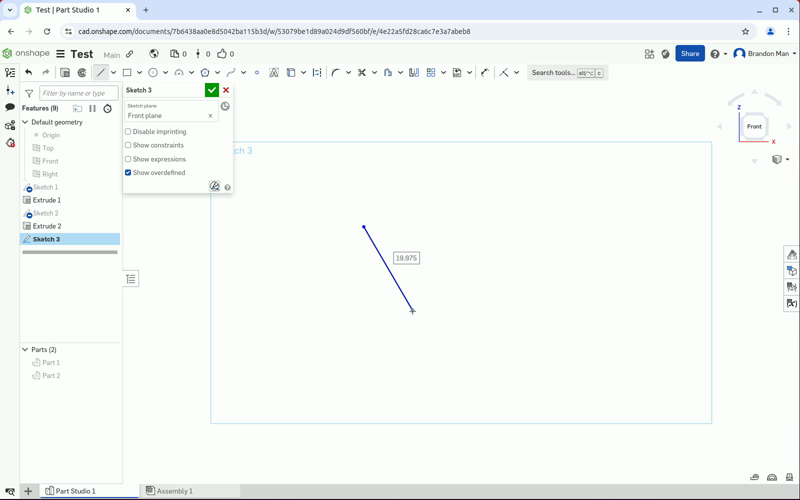
mouse_move(461, 226)
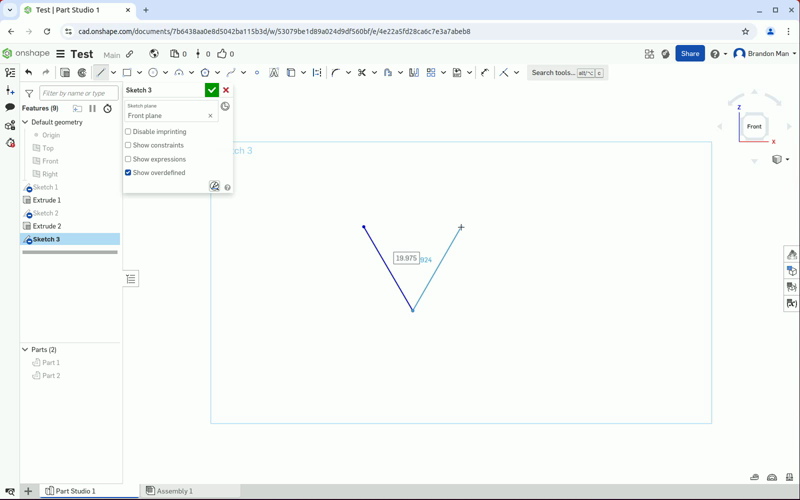
click(461, 226)
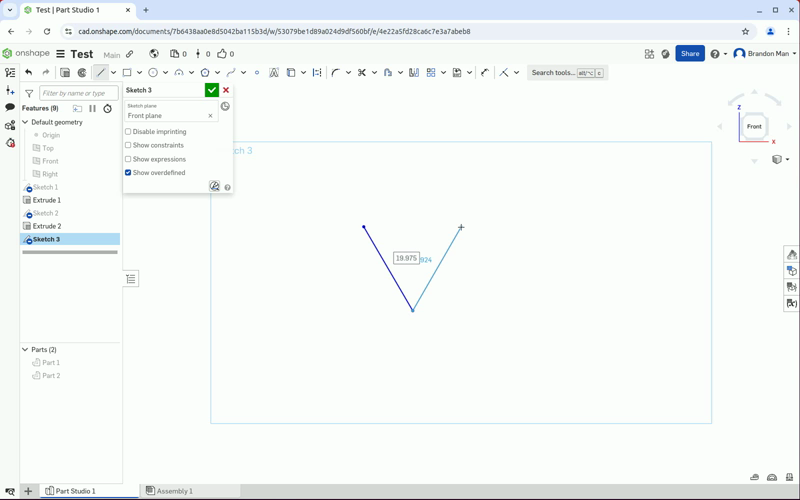
key_up(shift)
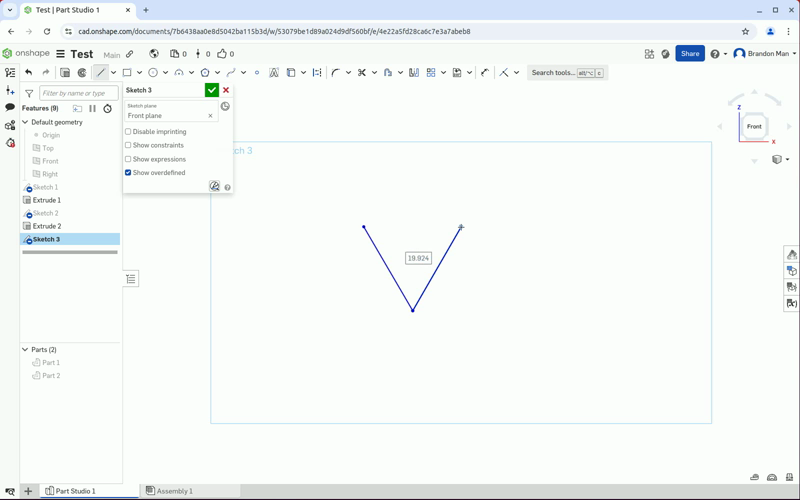
key_down(shift)
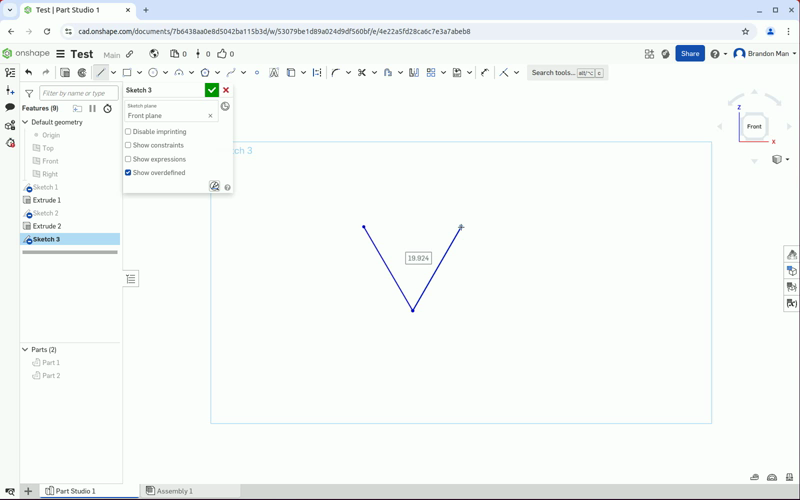
mouse_move(363, 226)
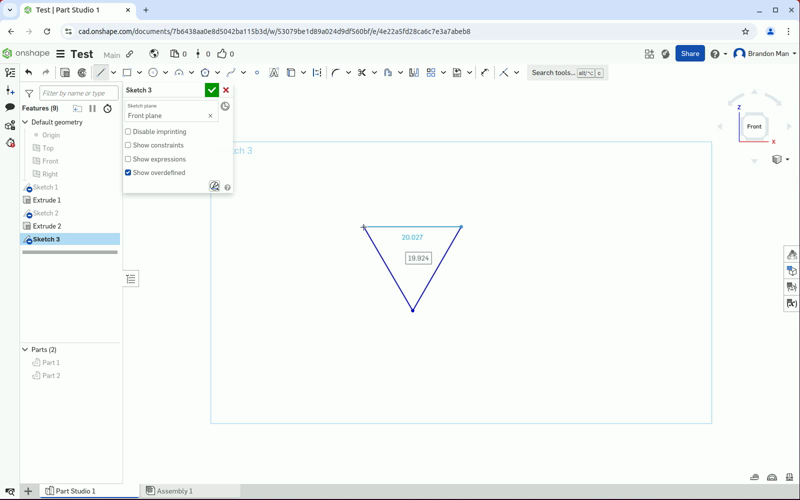
key_up(shift)
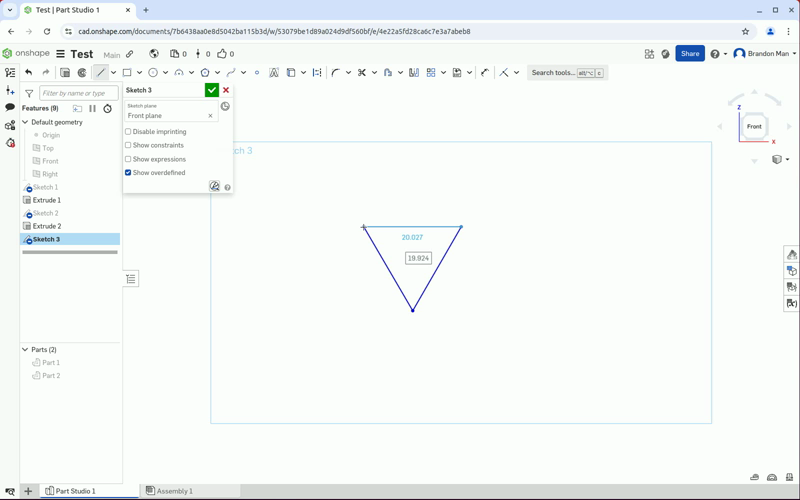
click(363, 226)
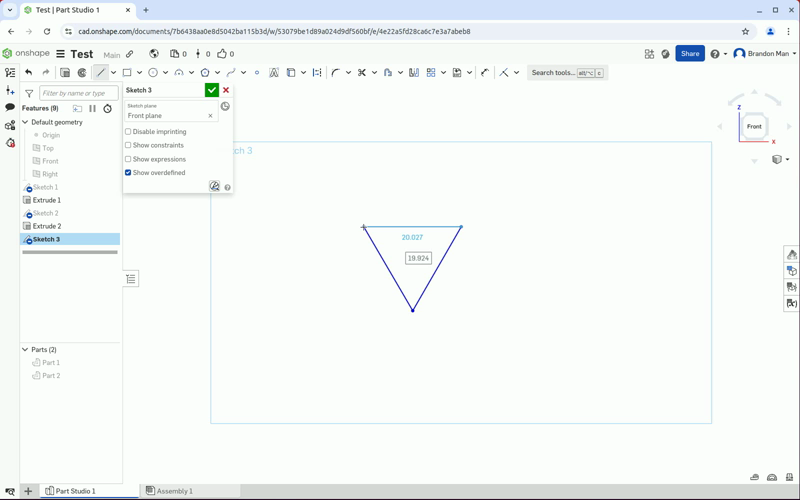
key(esc)
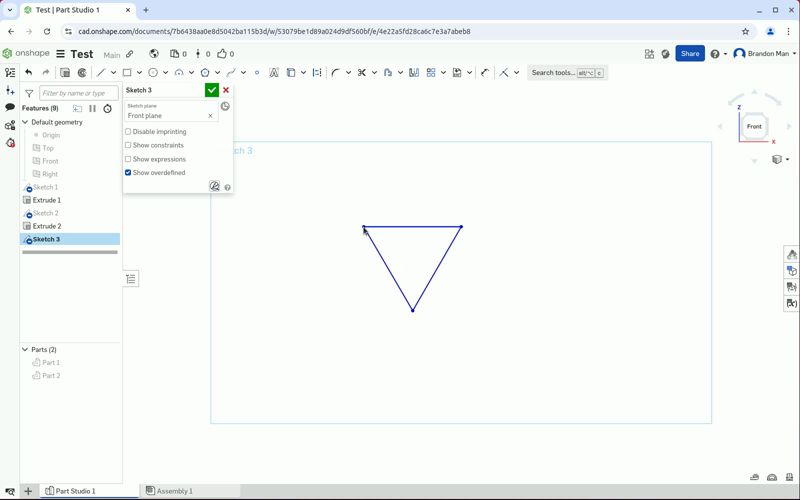
mouse_move(383, 251)
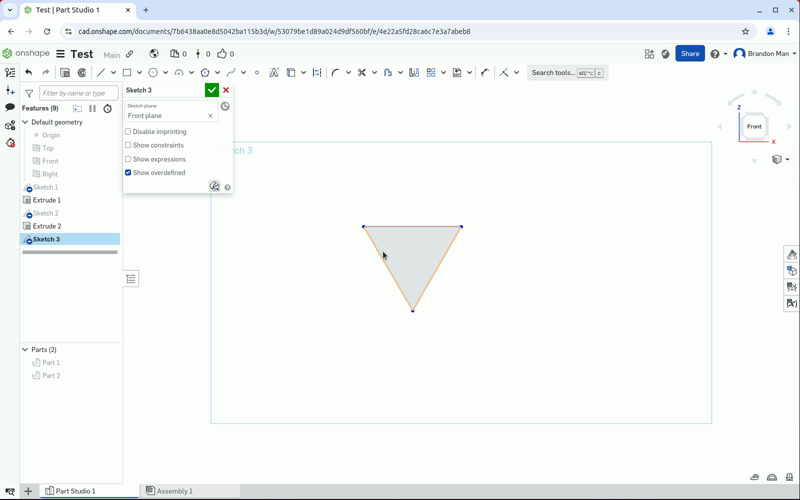
click(383, 251)
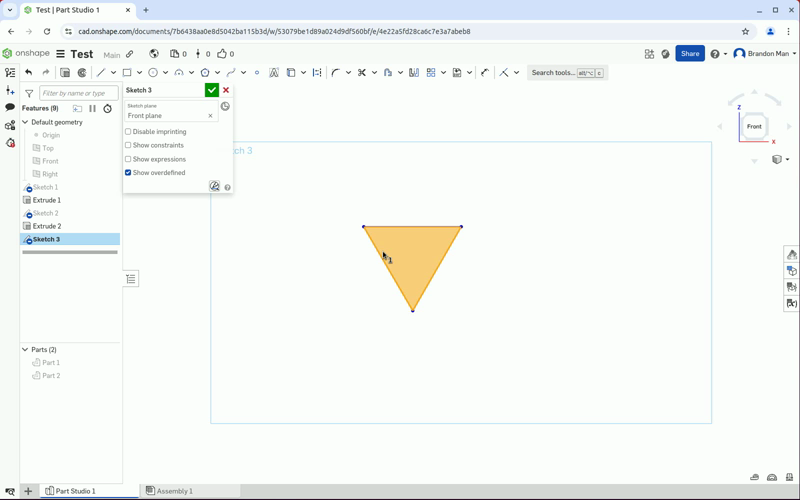
mouse_move(73, 352)
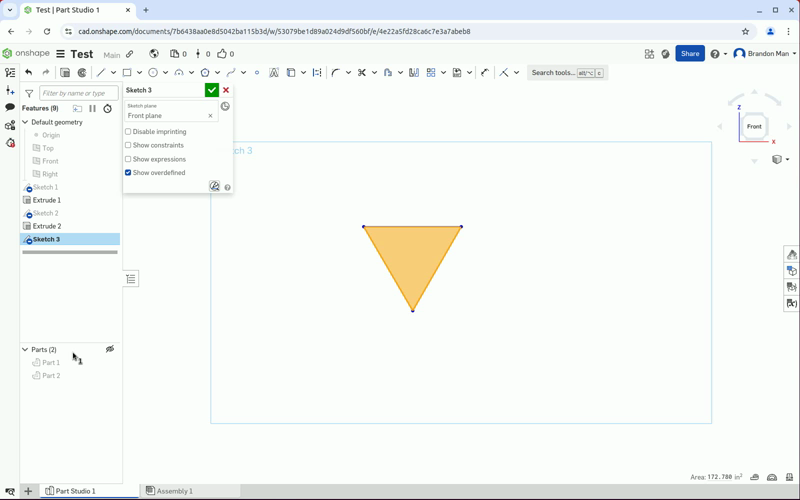
key(shift+y)
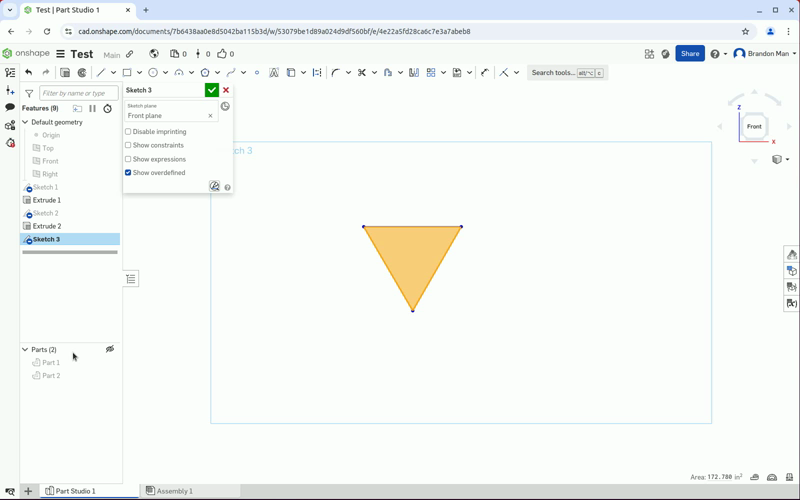
key(shift+e)
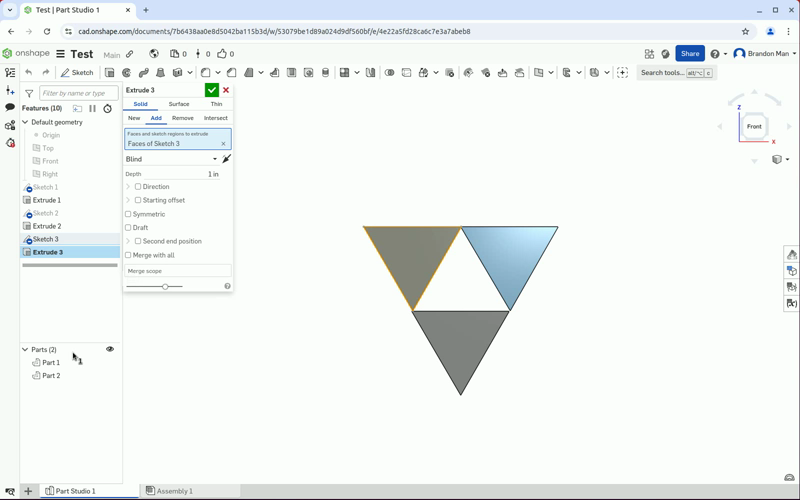
mouse_move(143, 106)
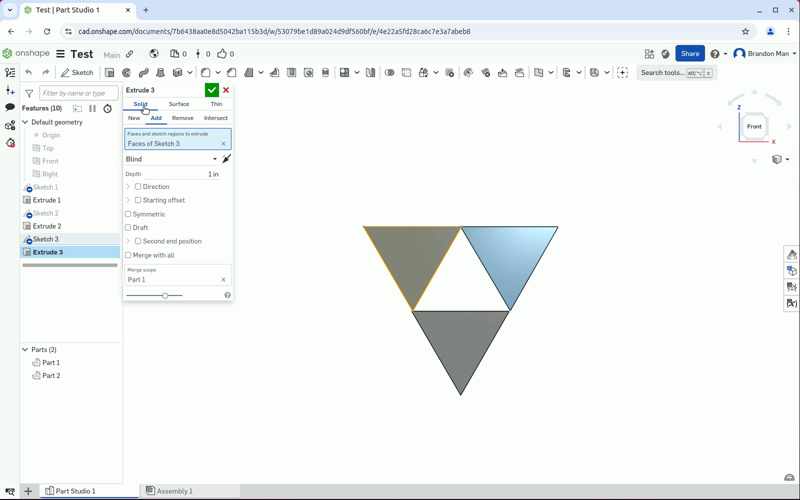
click(143, 106)
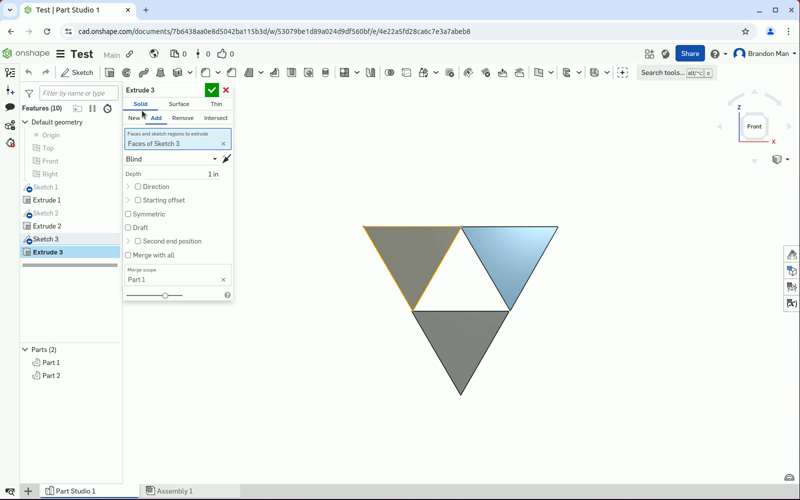
mouse_move(137, 120)
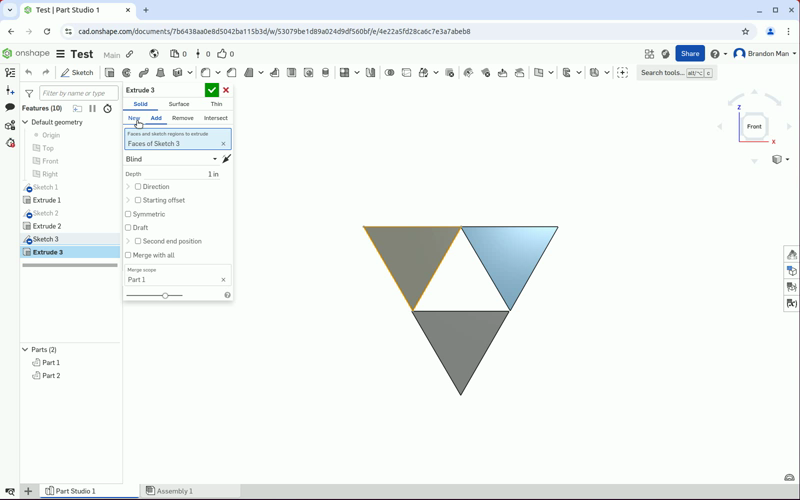
click(137, 120)
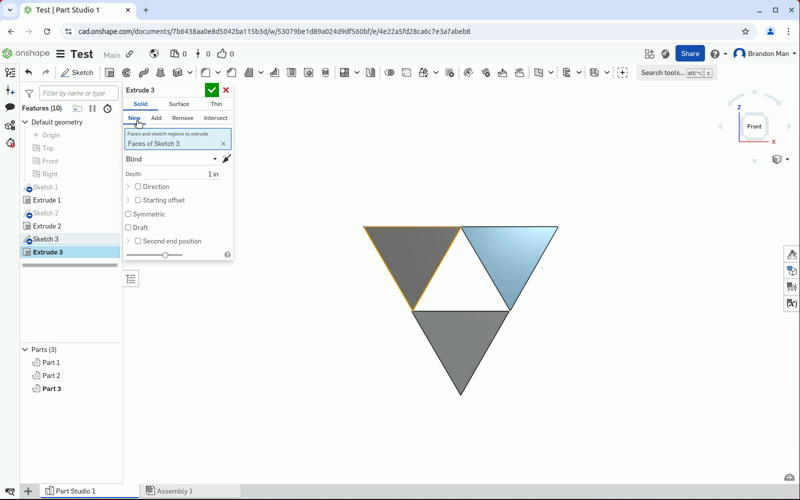
key(tab, 4)
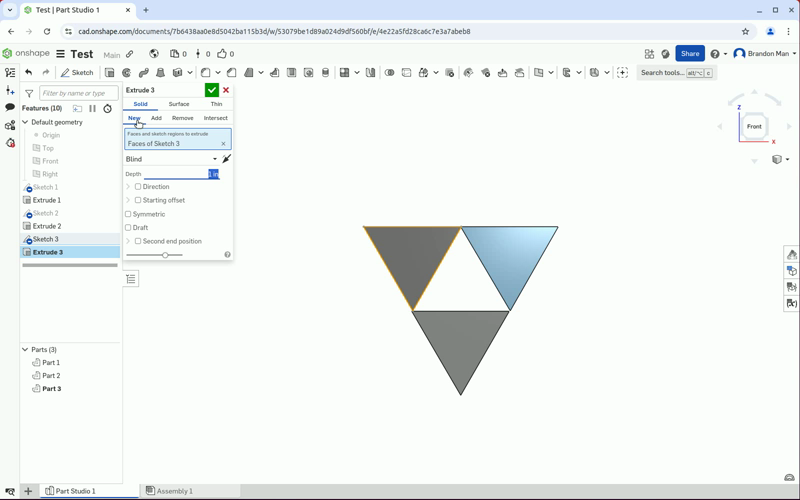
text(4.092)
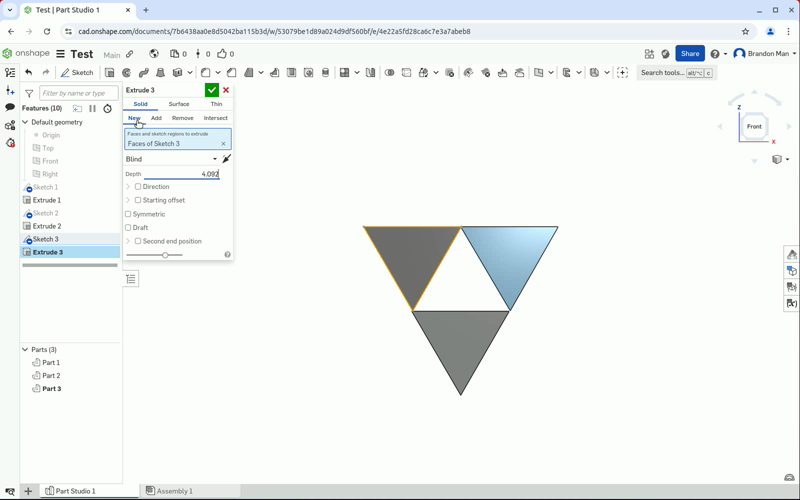
key(enter)
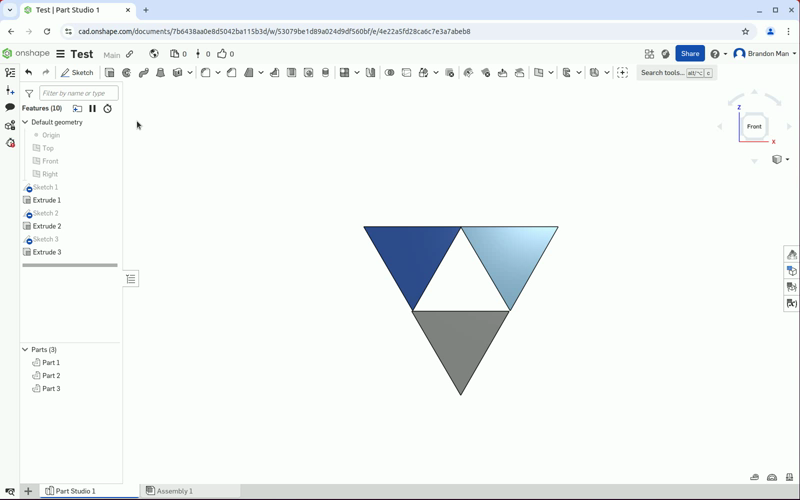
key(shift+h)
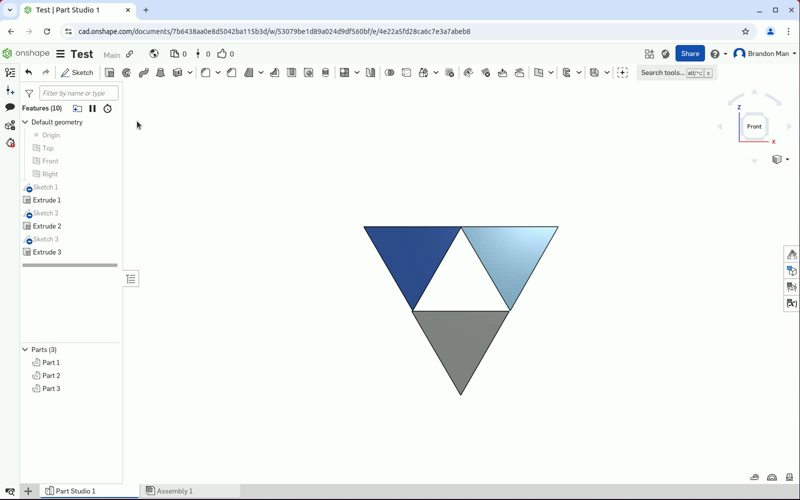
key(shift+h)
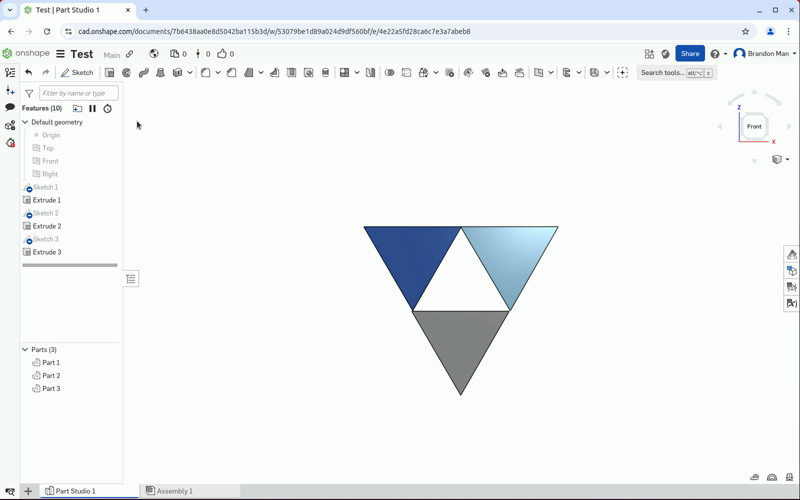
mouse_move(73, 189)
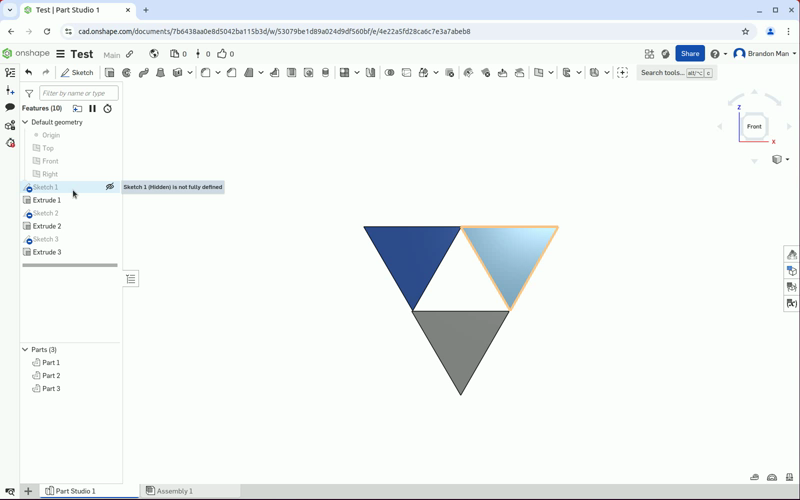
click(73, 189)
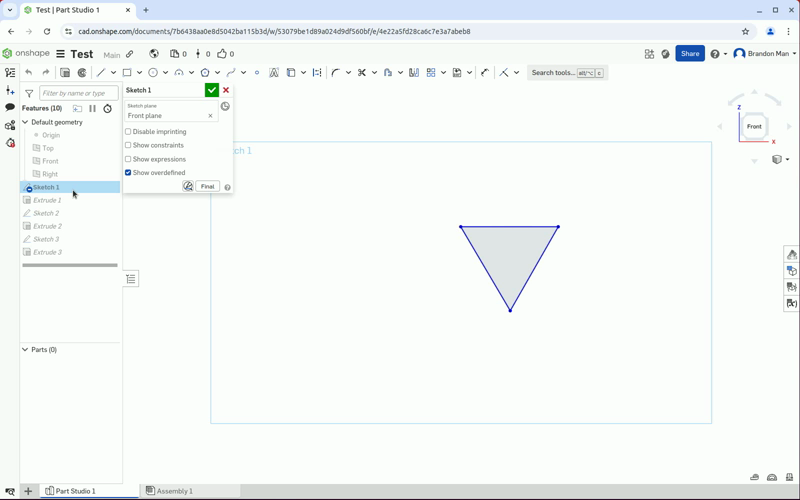
mouse_move(229, 92)
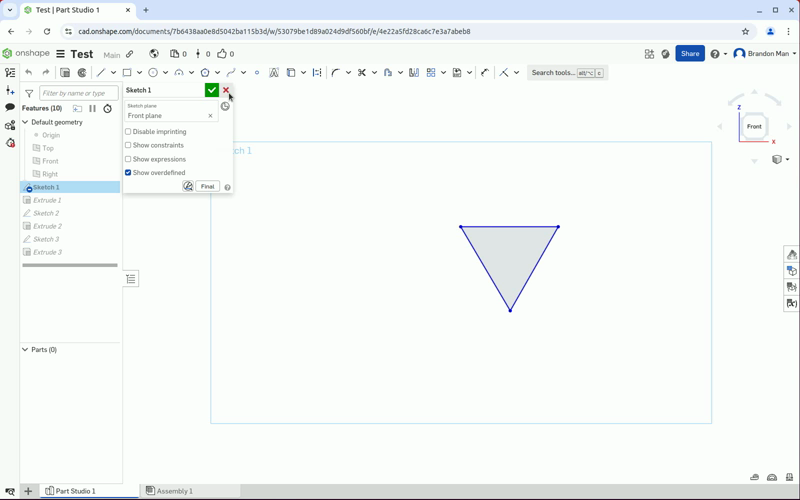
click(229, 92)
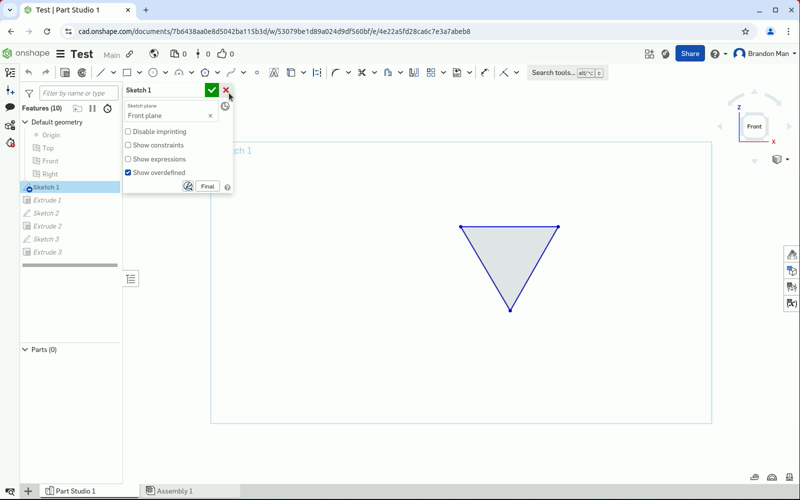
key(shift+s)
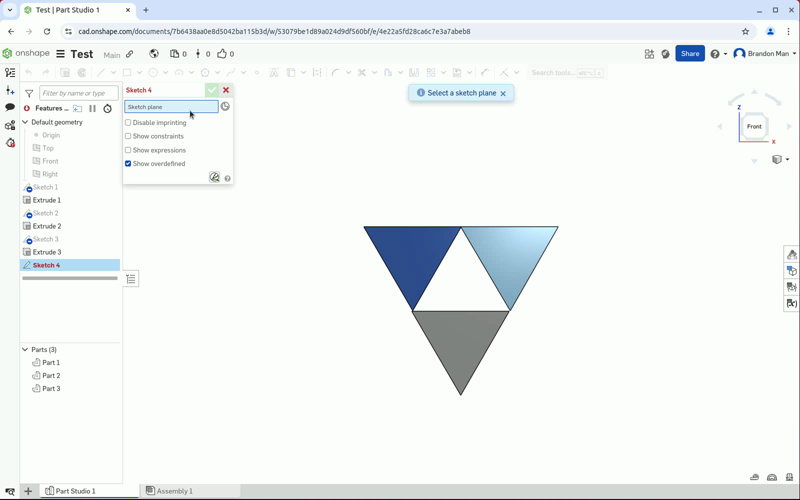
mouse_move(73, 163)
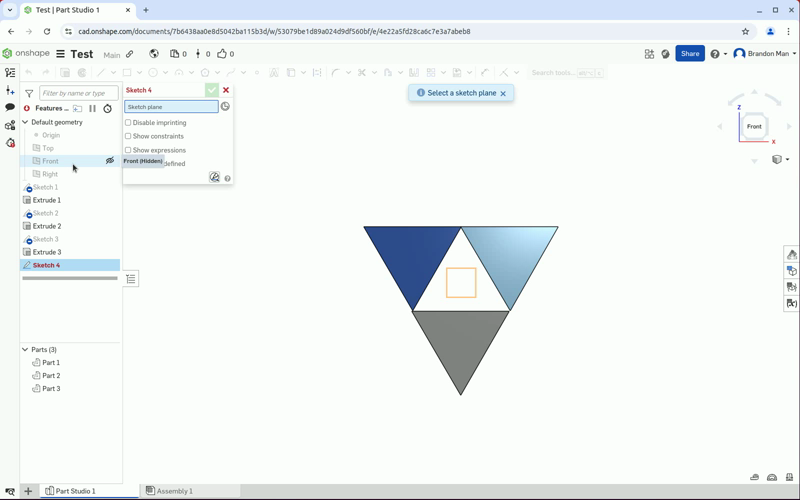
click(73, 163)
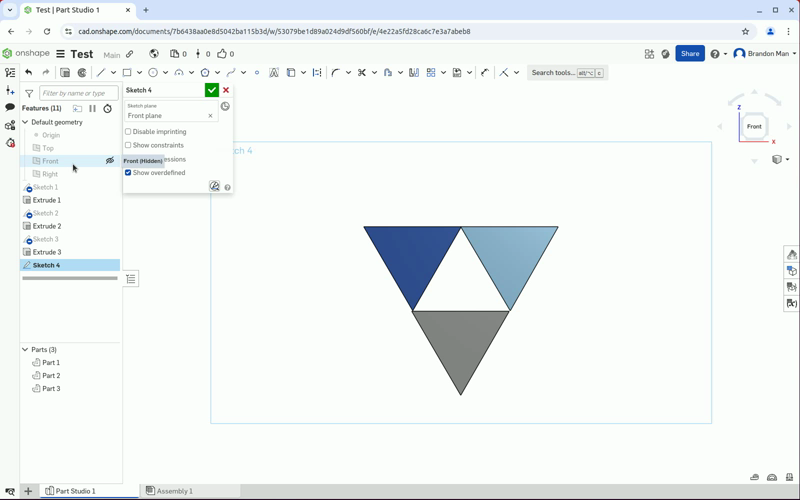
mouse_move(73, 352)
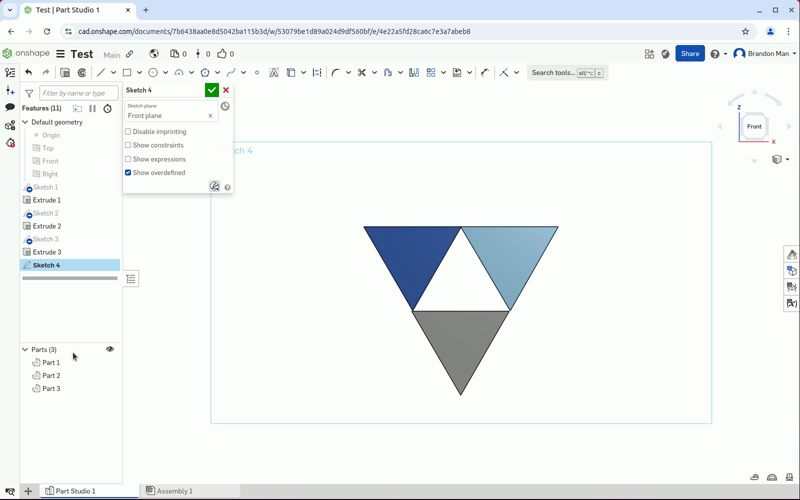
key(y)
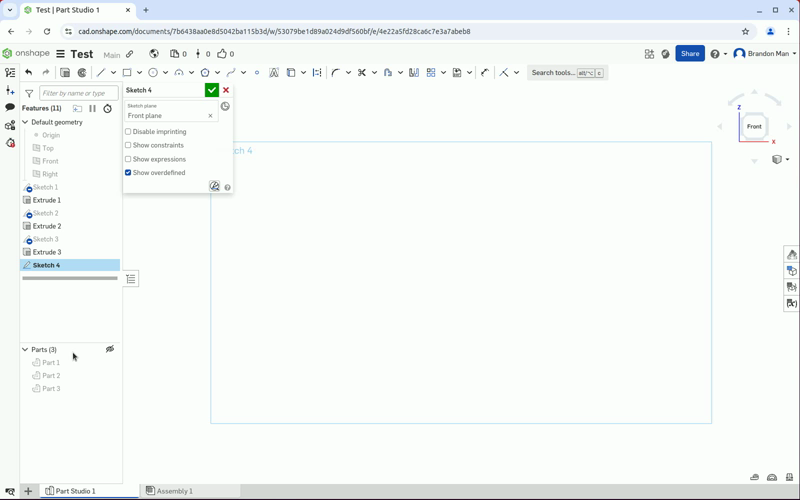
key(l)
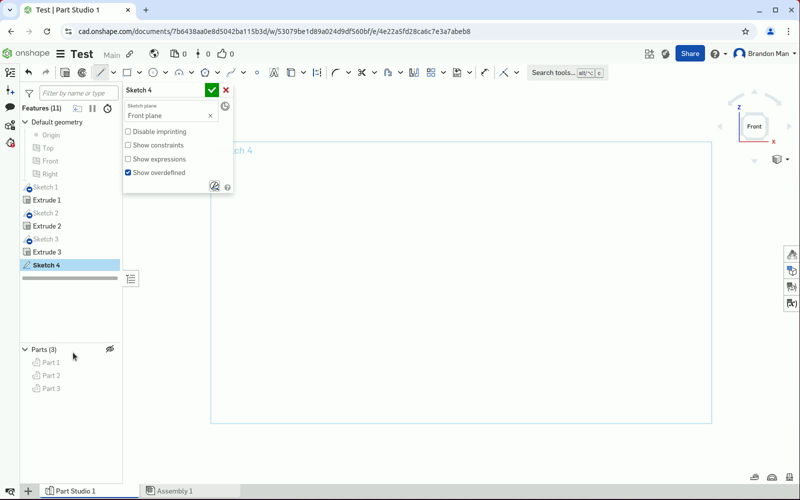
key_down(shift)
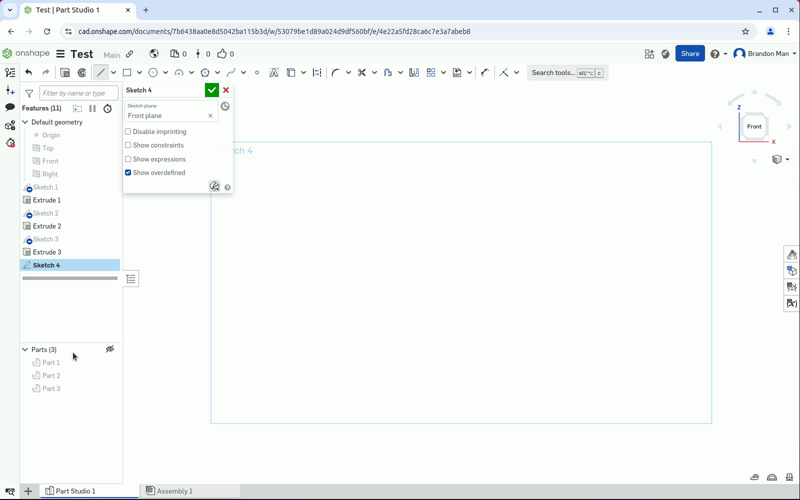
mouse_move(411, 311)
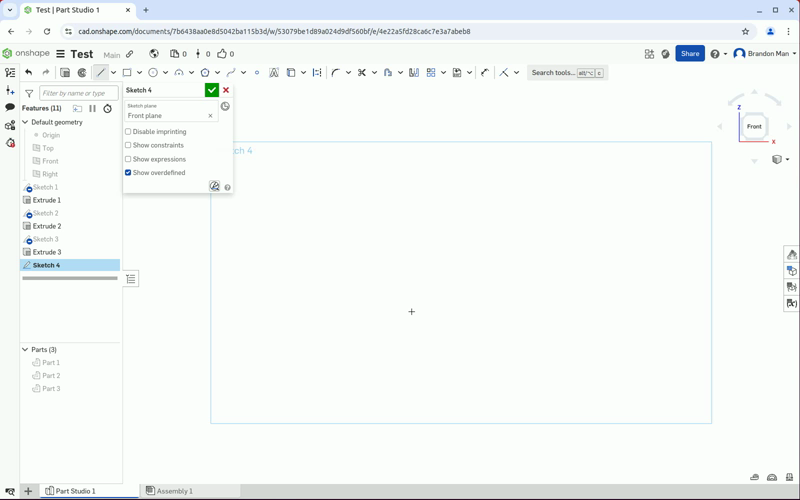
click(411, 311)
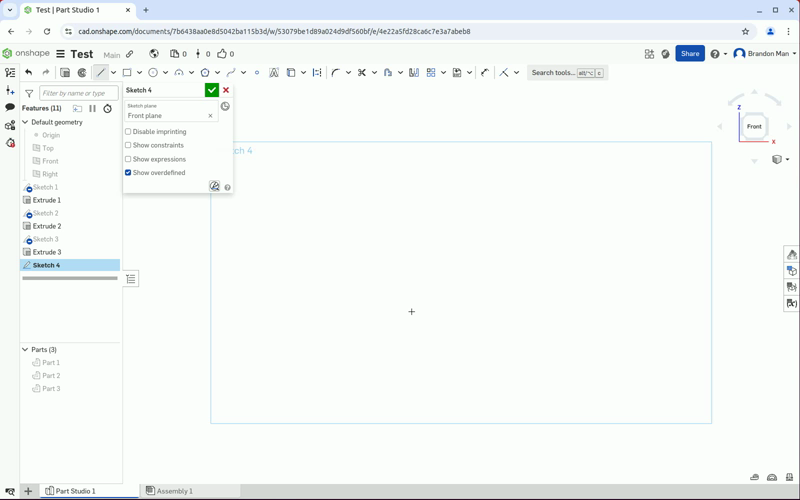
key_up(shift)
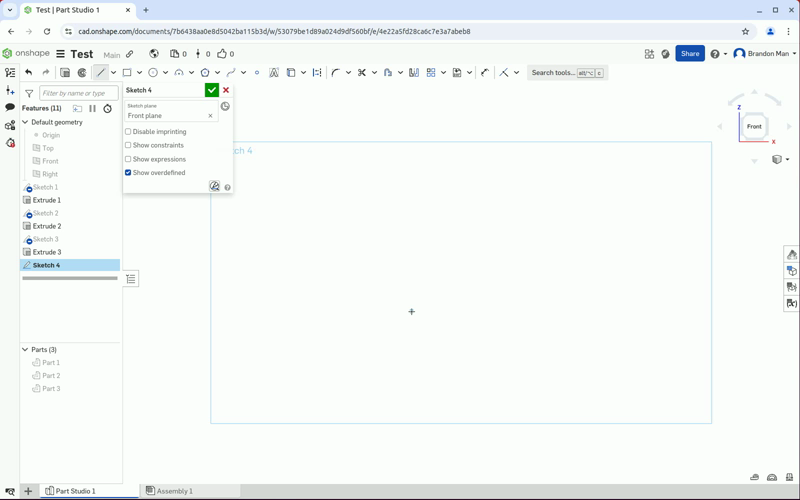
key_down(shift)
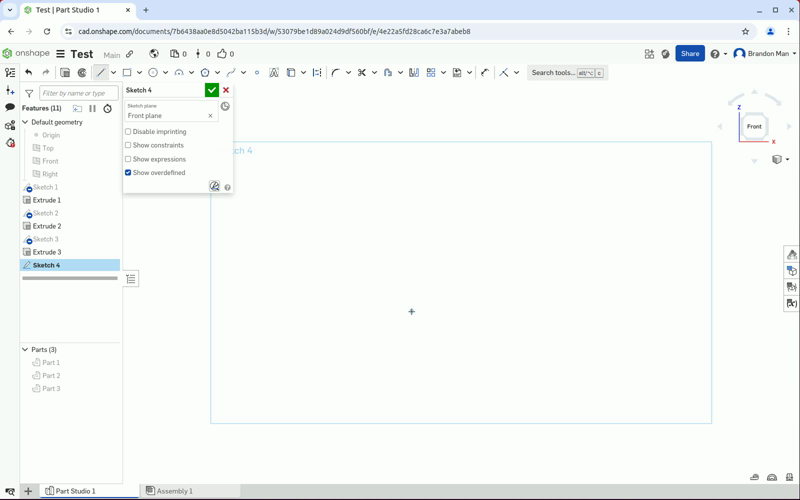
mouse_move(509, 311)
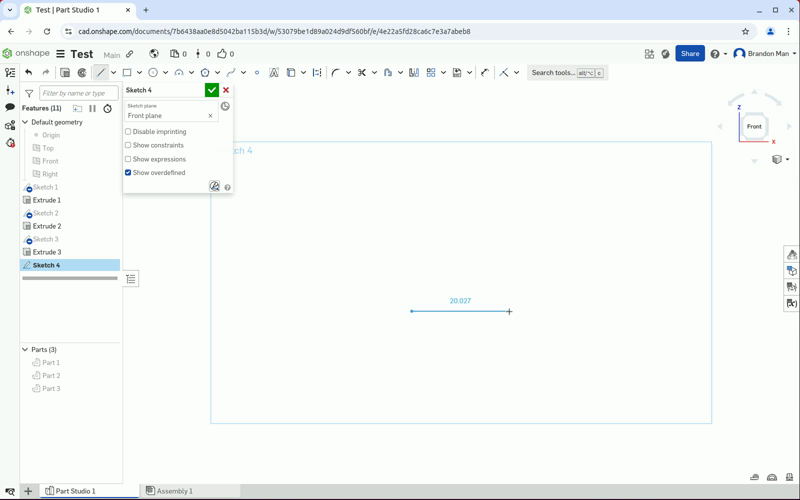
click(509, 311)
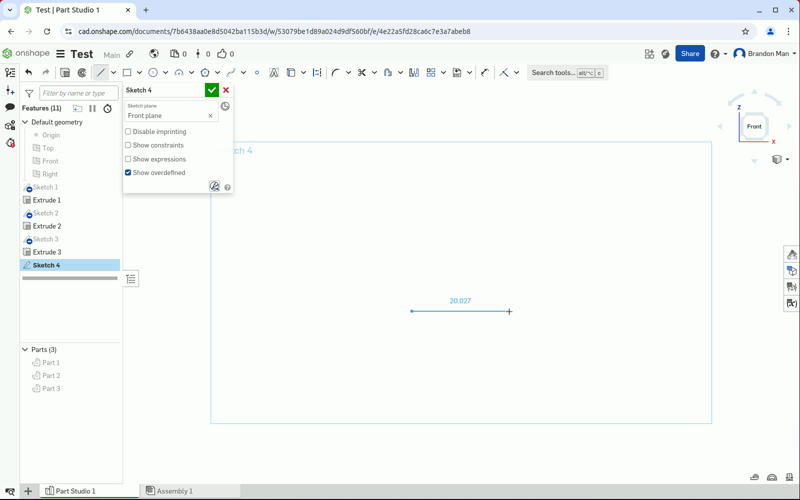
key_up(shift)
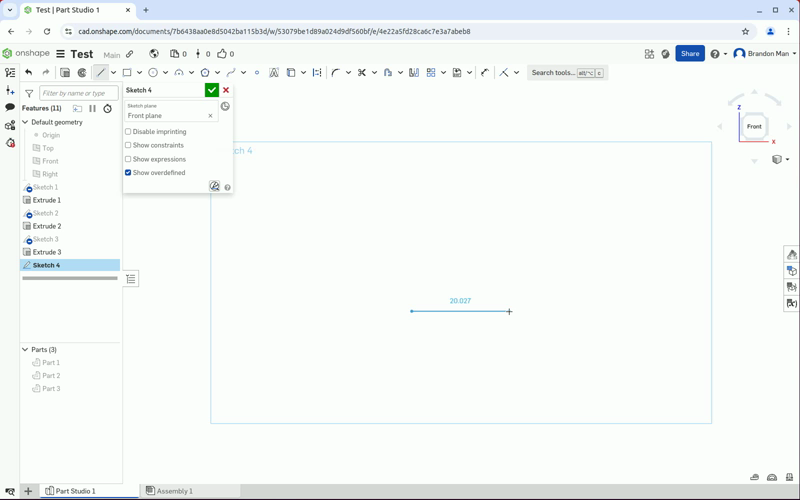
key_down(shift)
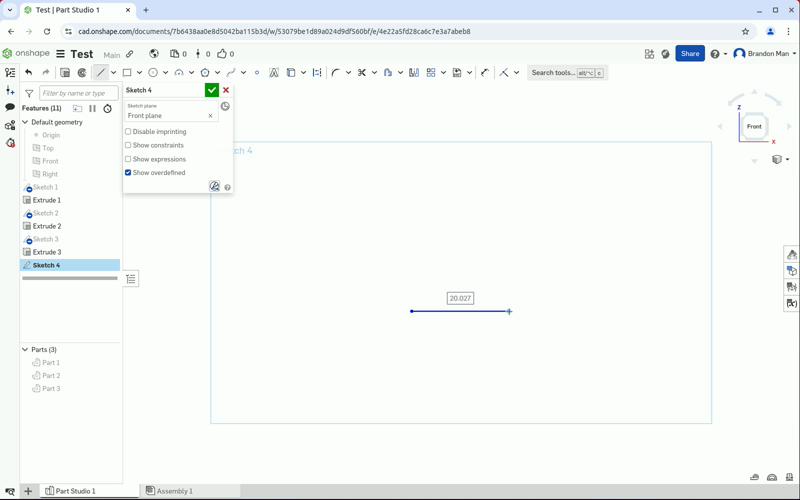
mouse_move(460, 227)
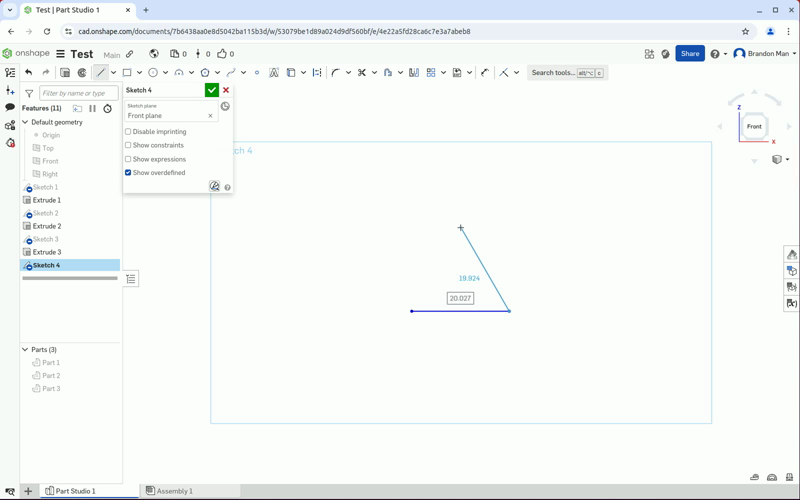
click(460, 227)
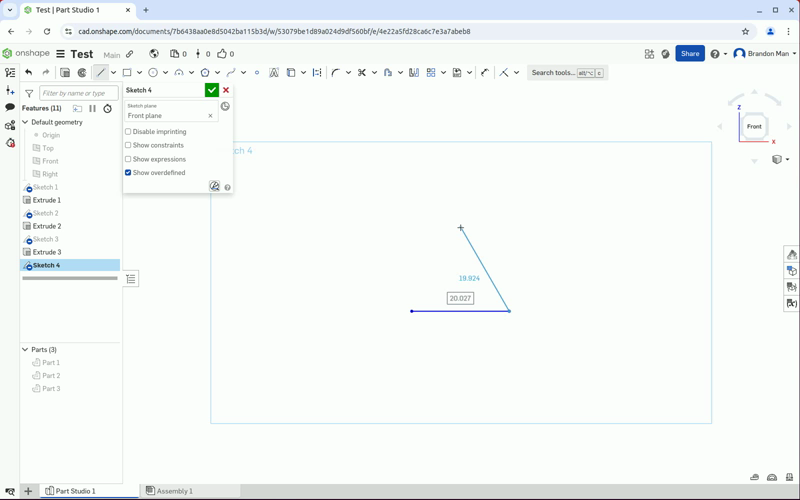
key_up(shift)
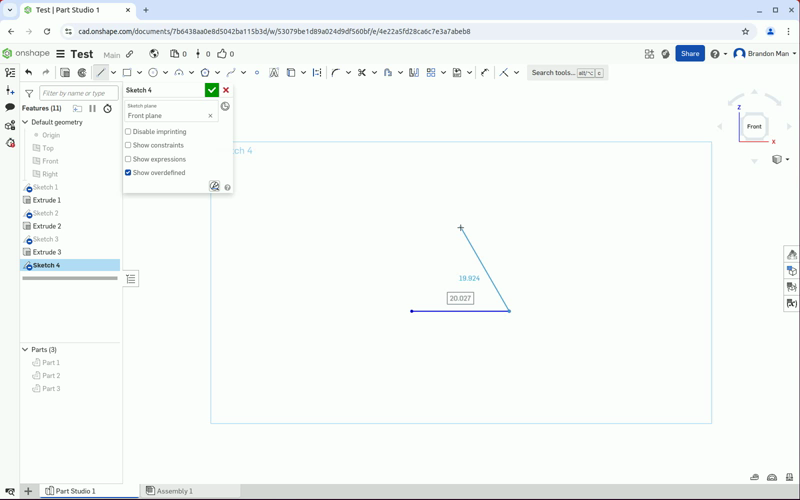
key_down(shift)
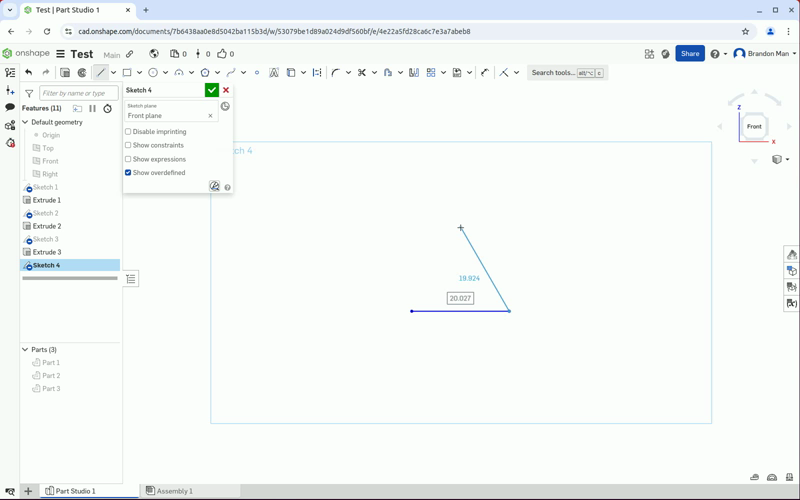
mouse_move(411, 311)
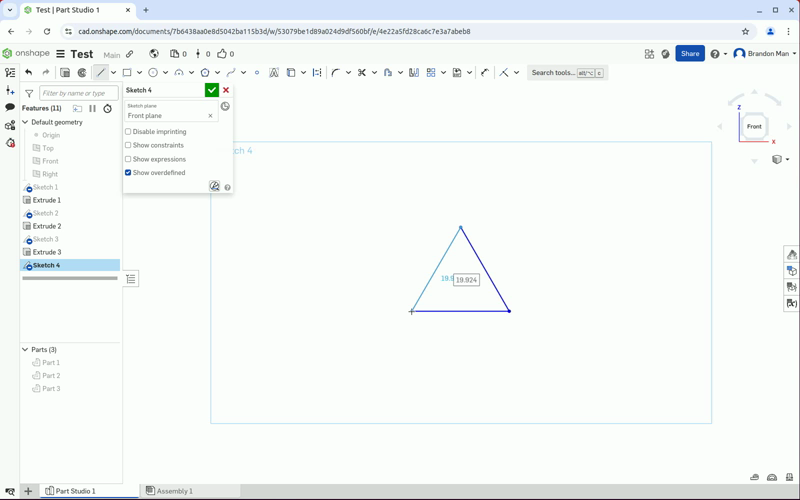
key_up(shift)
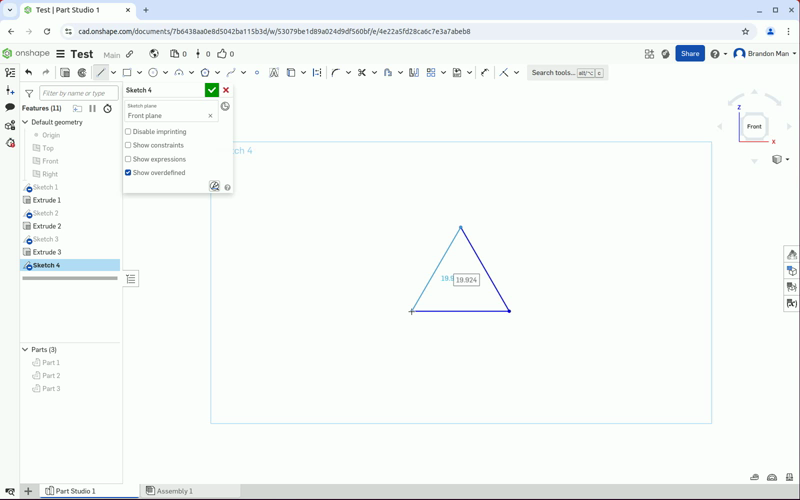
click(411, 311)
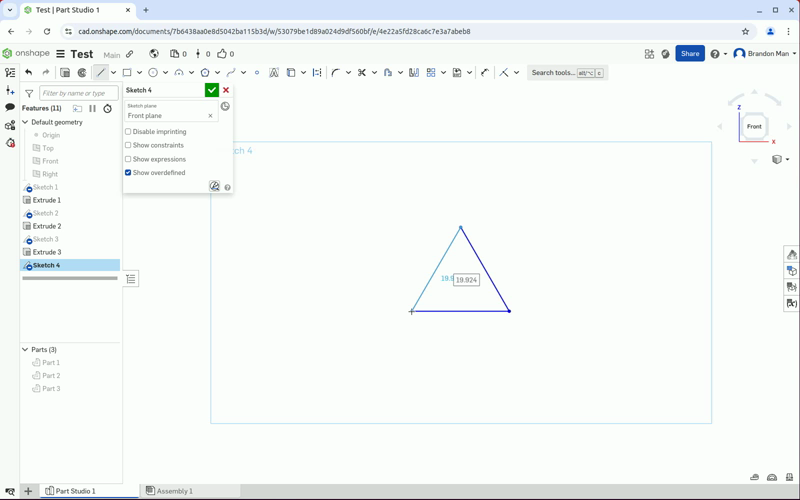
key(esc)
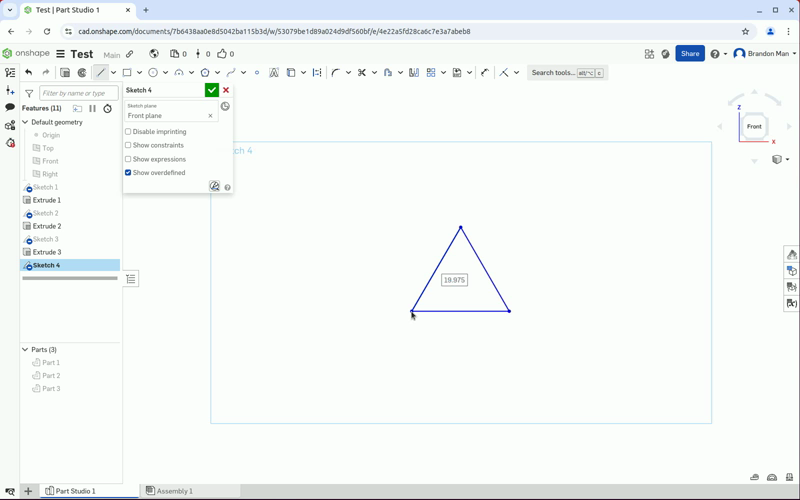
mouse_move(440, 293)
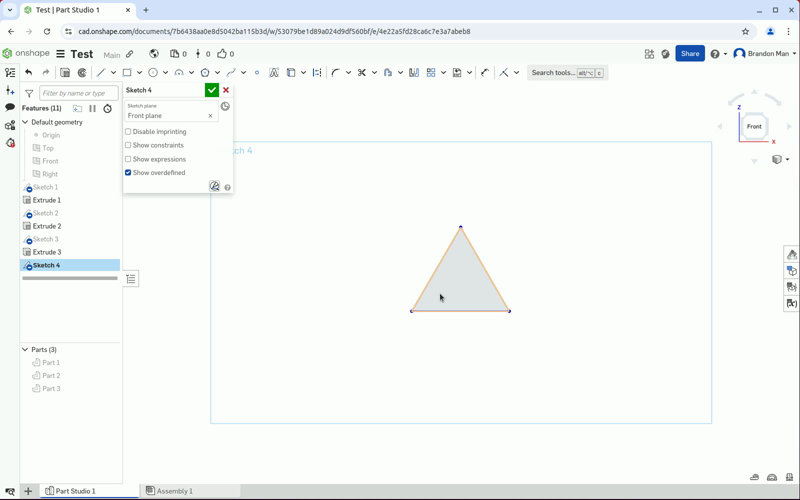
click(440, 293)
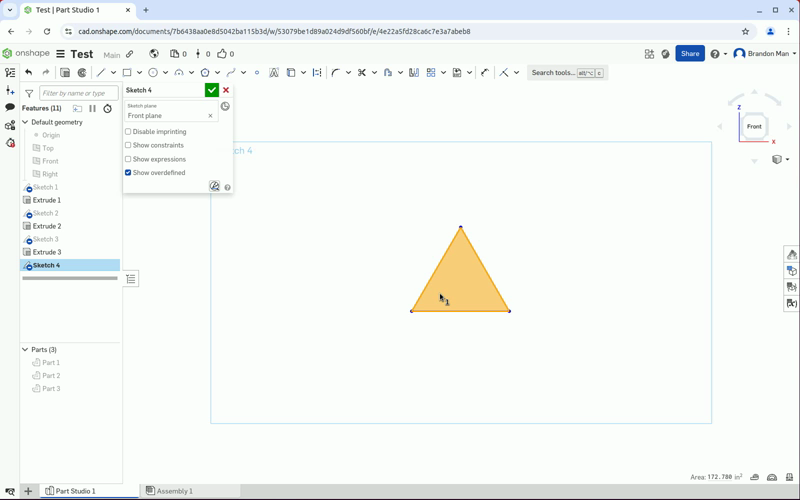
mouse_move(73, 352)
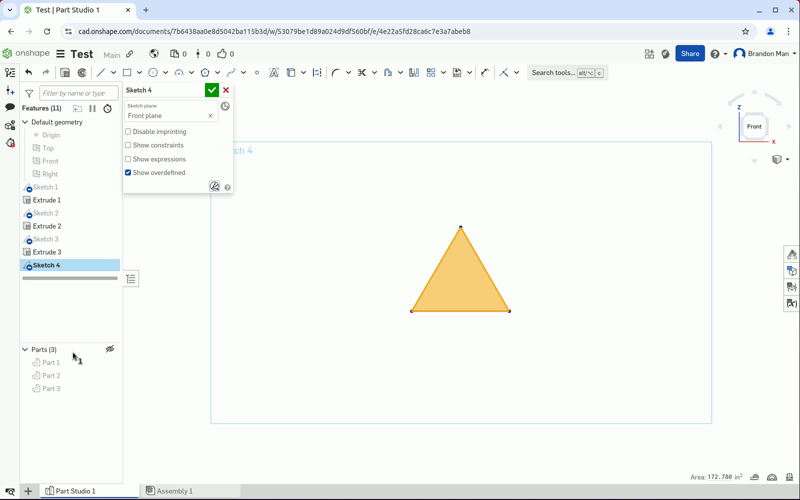
key(shift+y)
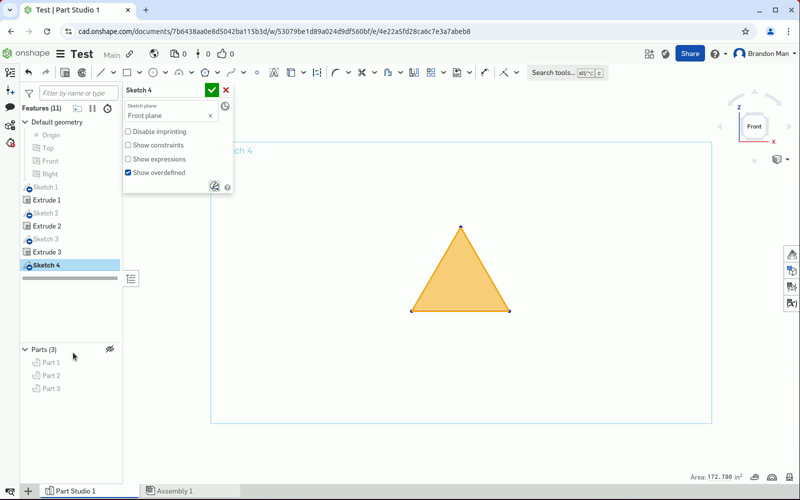
key(shift+e)
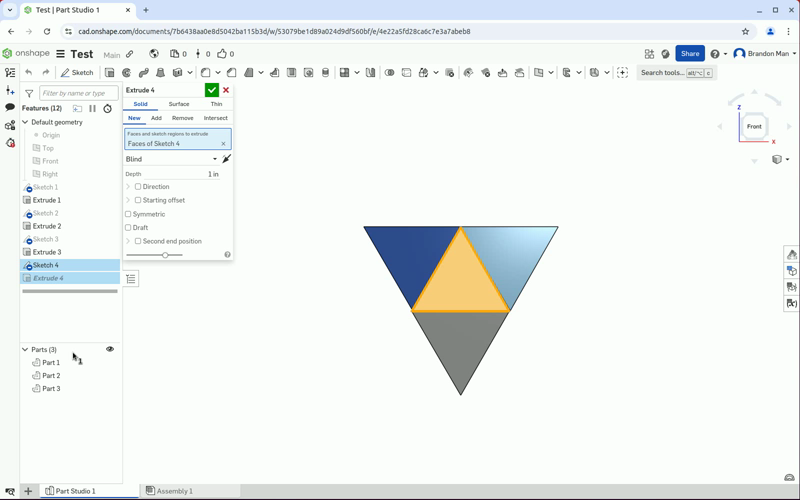
mouse_move(143, 106)
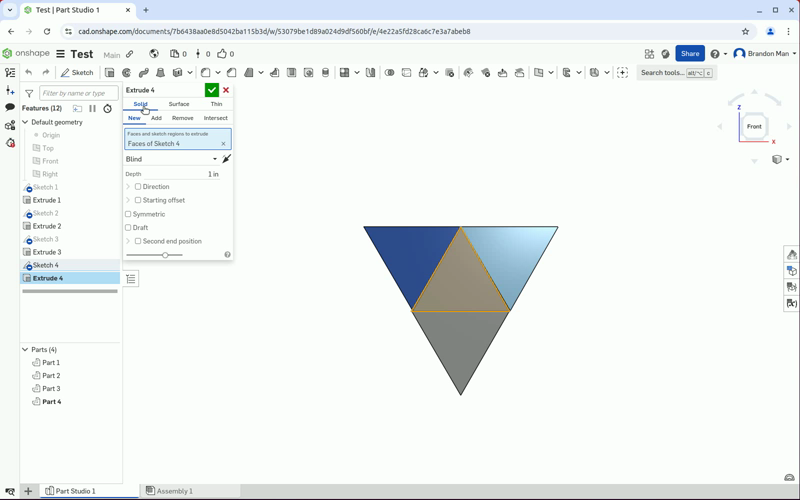
click(143, 106)
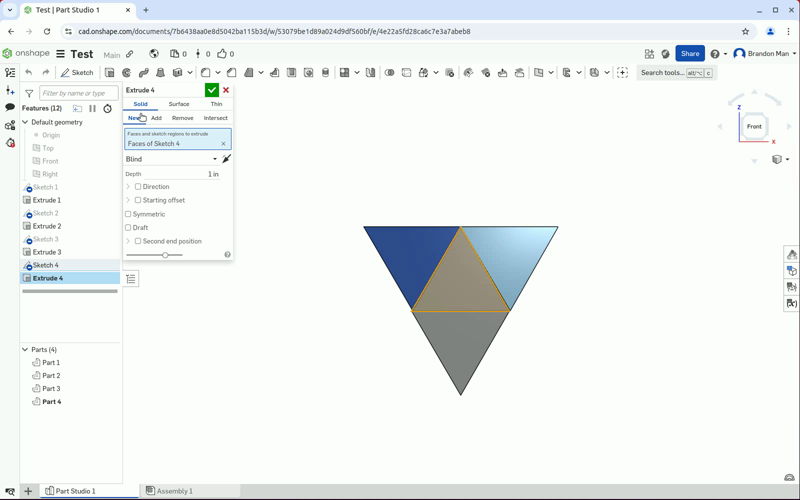
mouse_move(137, 120)
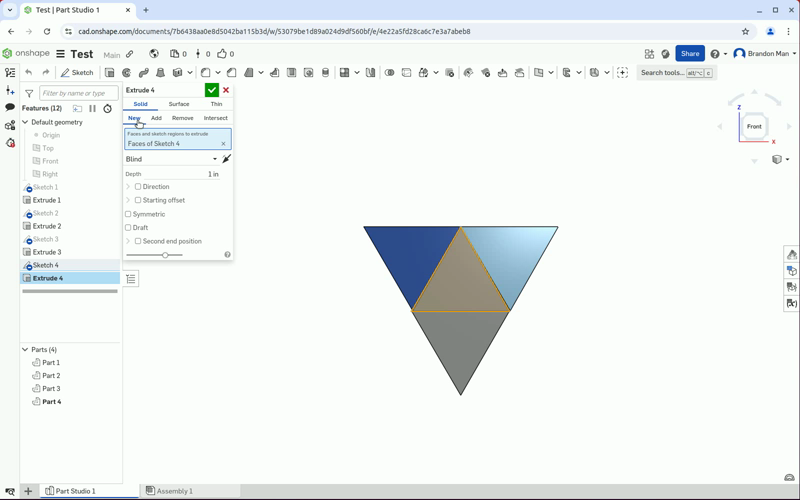
click(137, 120)
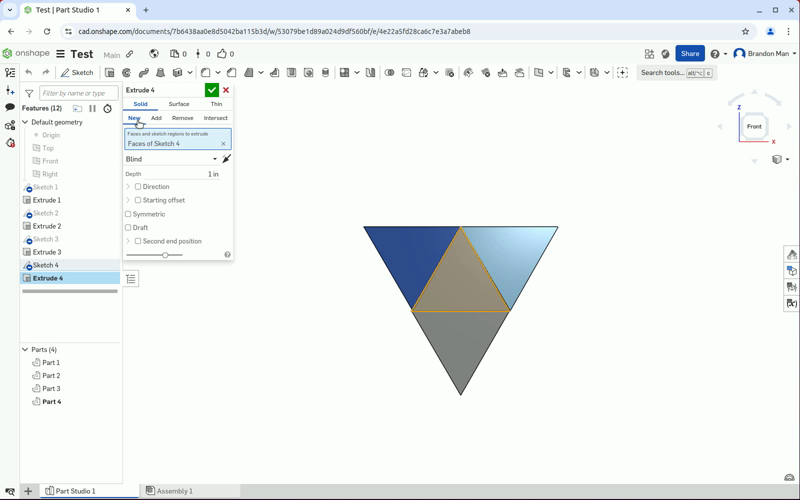
key(tab, 4)
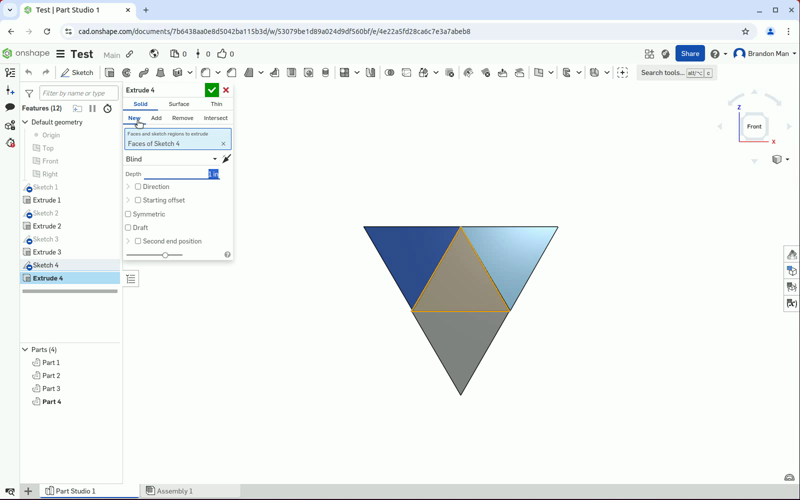
text(4.092)
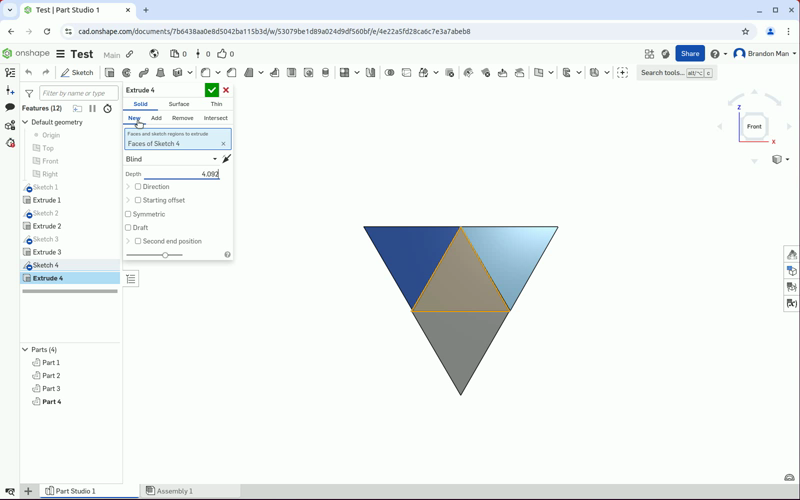
key(enter)
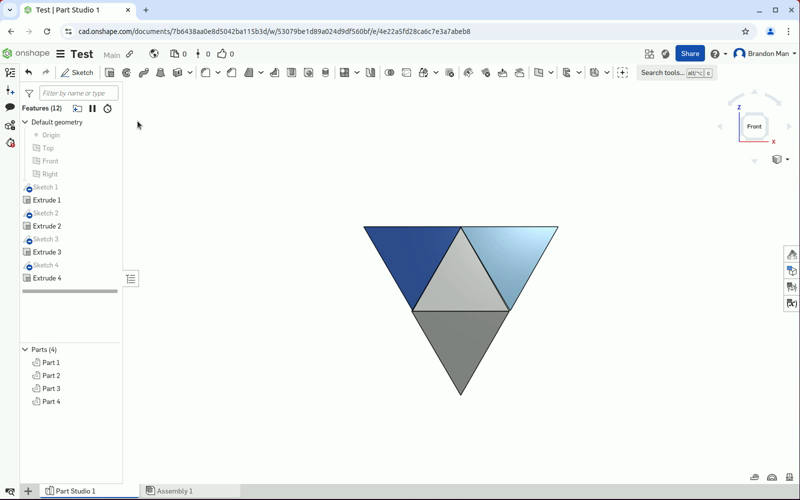
key(shift+h)
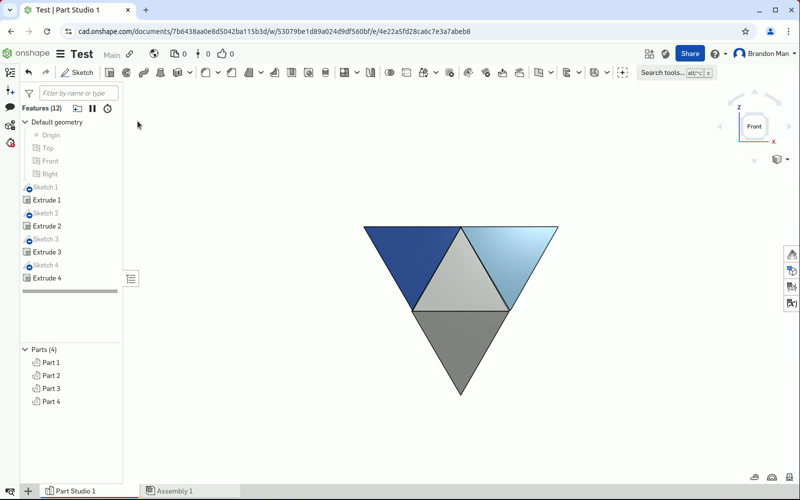
key(shift+h)
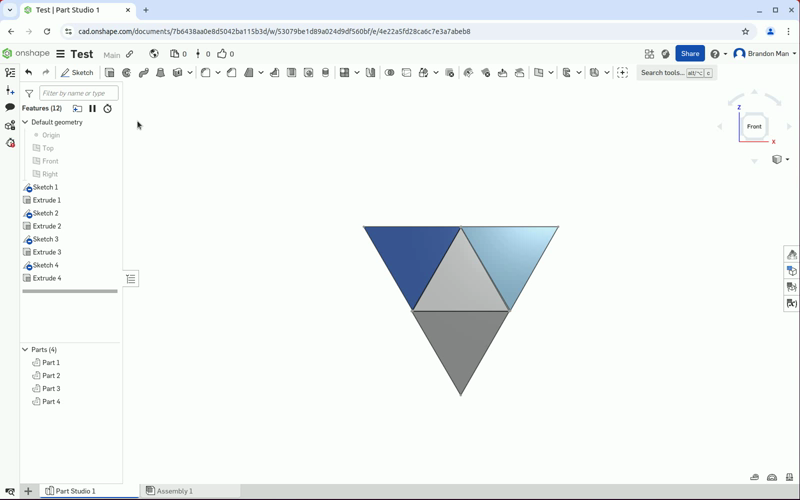
key(shift+7)
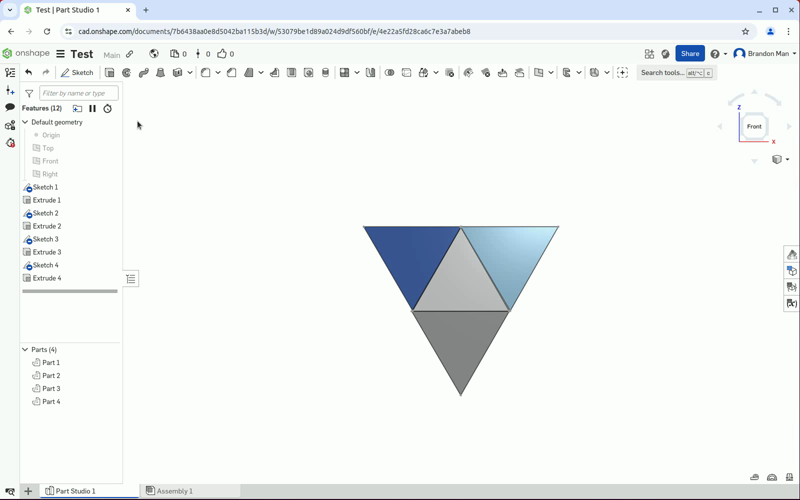
key(left, 2)
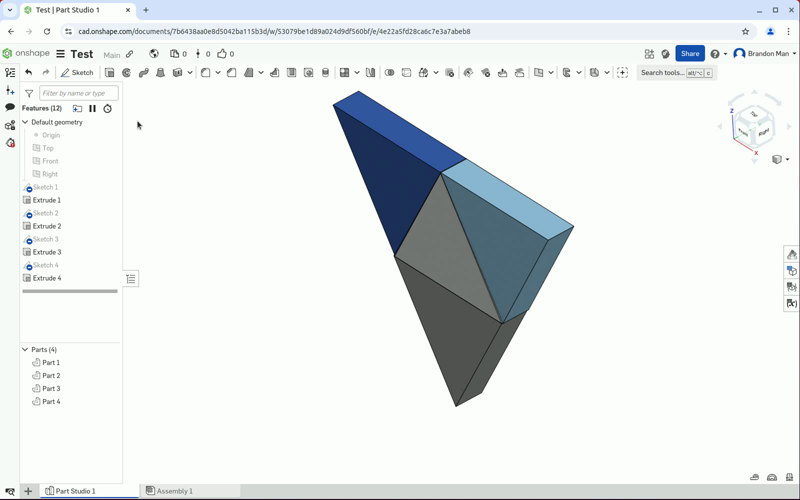
key(down, 2)
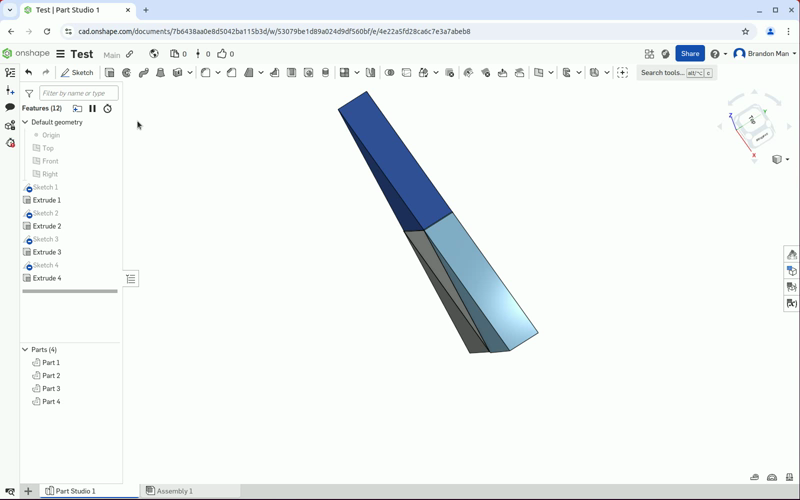
key(up, 2)
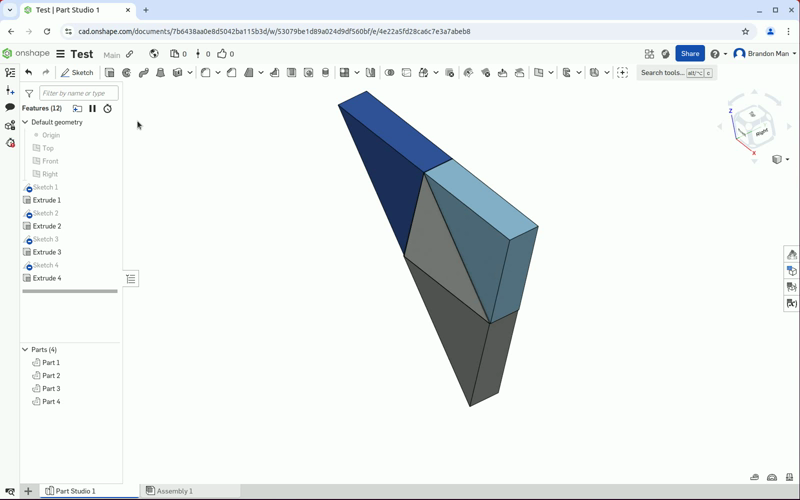
key(right, 2)
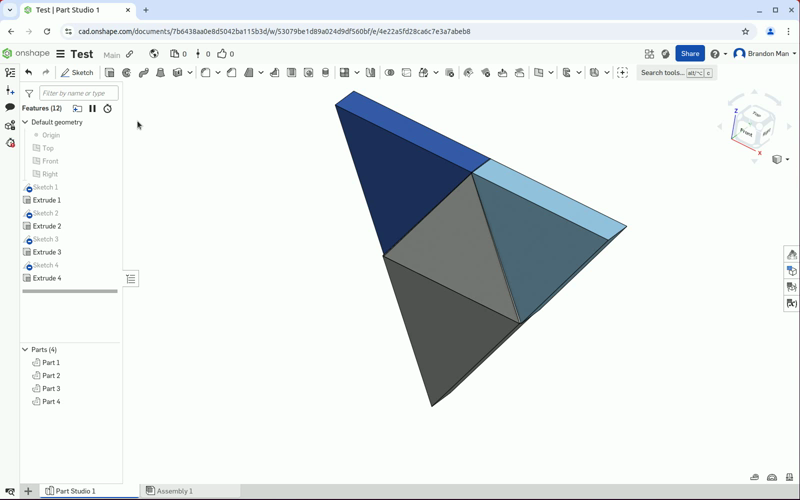
mouse_move(73, 189)
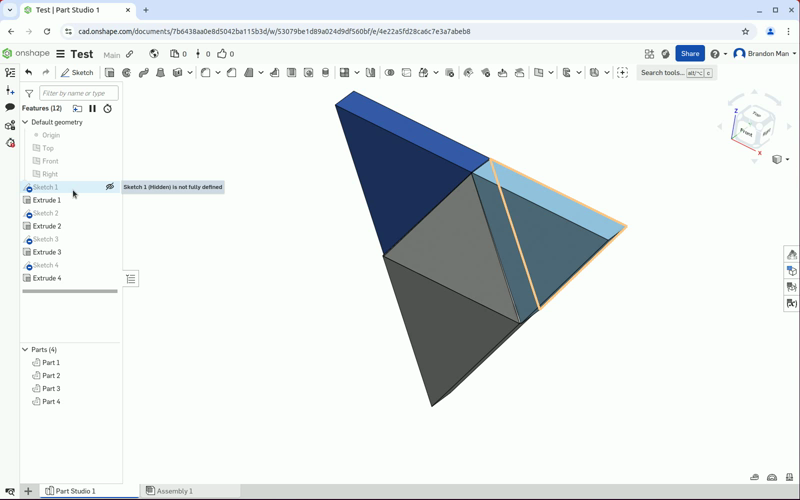
click(73, 189)